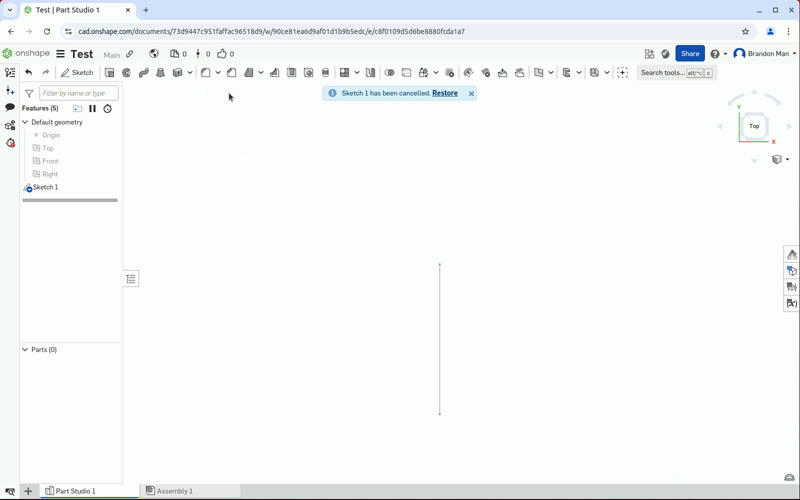
key(shift+h)
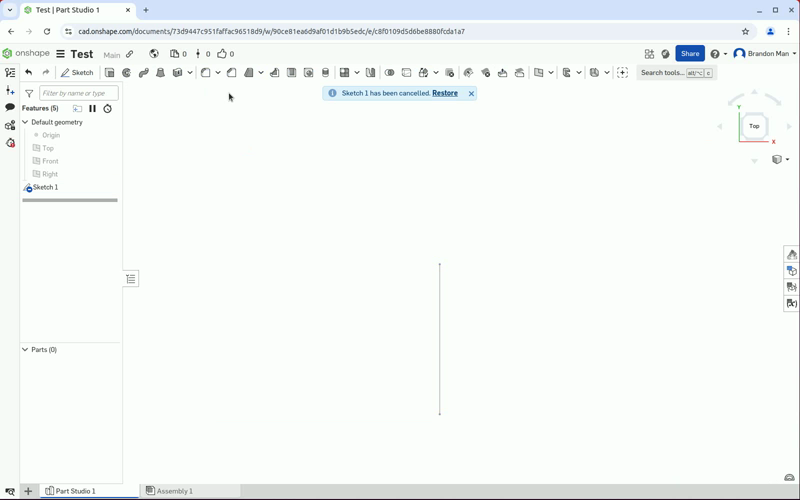
key(shift+s)
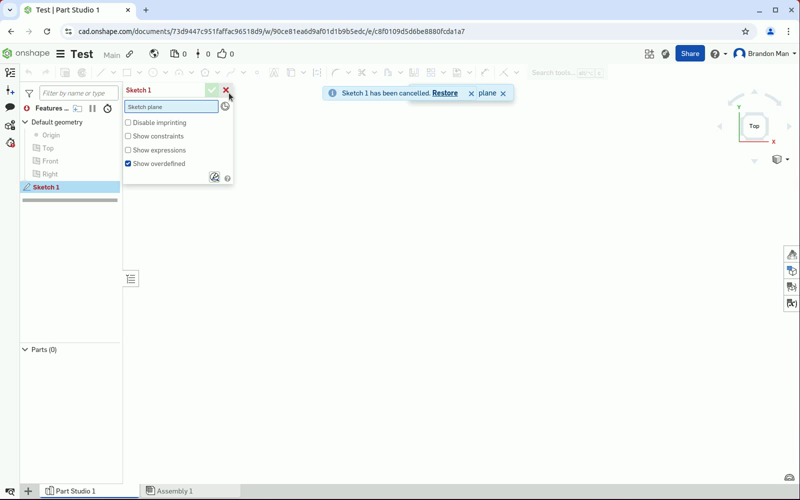
mouse_move(73, 150)
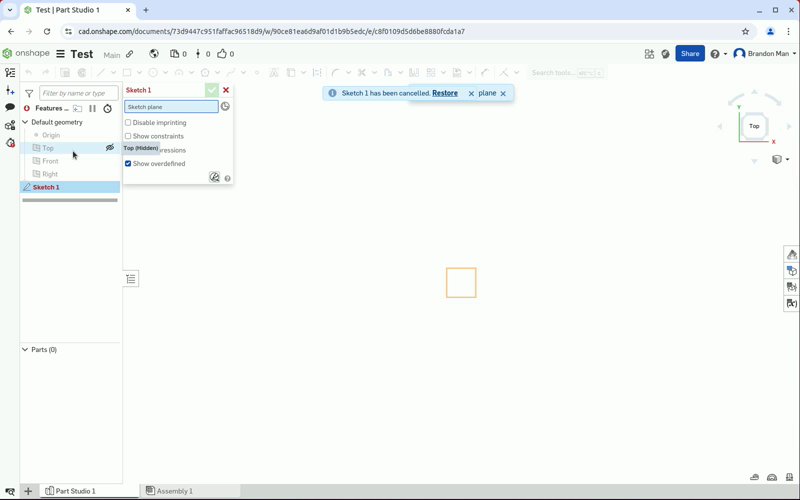
click(73, 150)
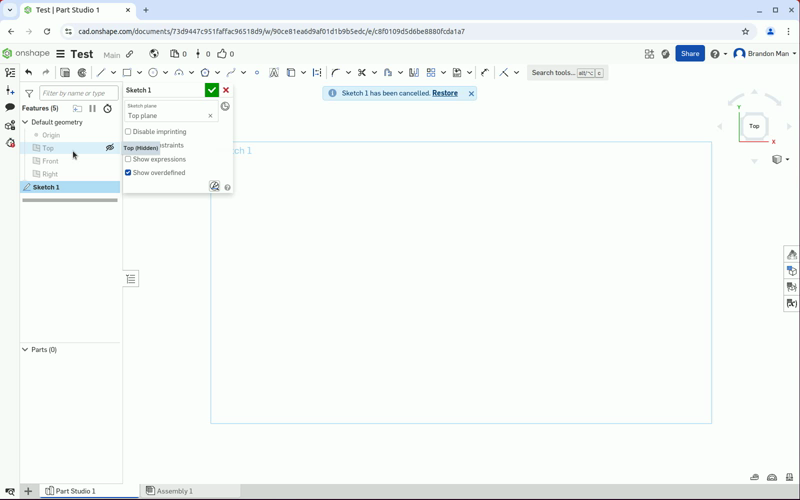
mouse_move(73, 352)
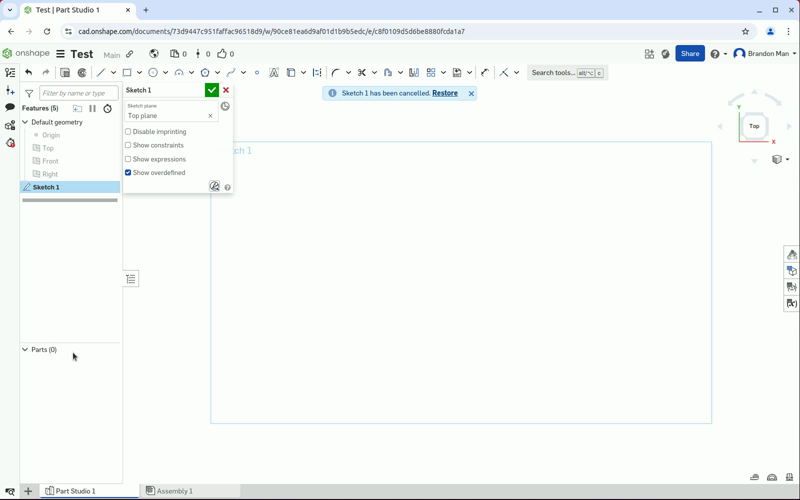
key(y)
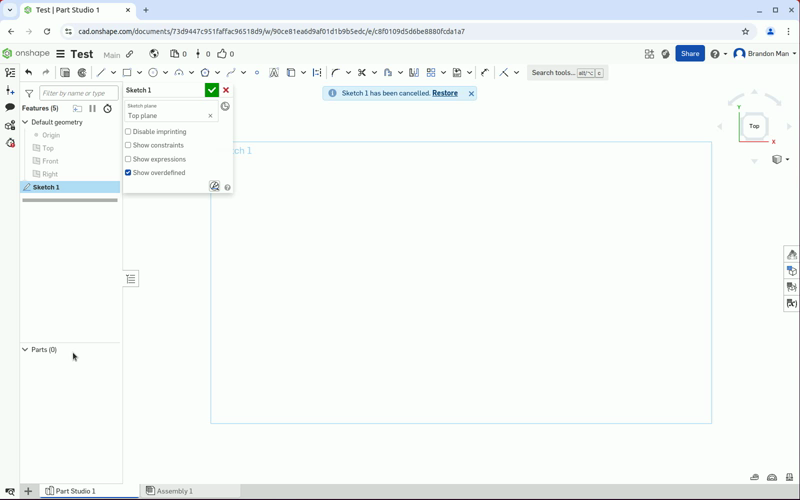
key(l)
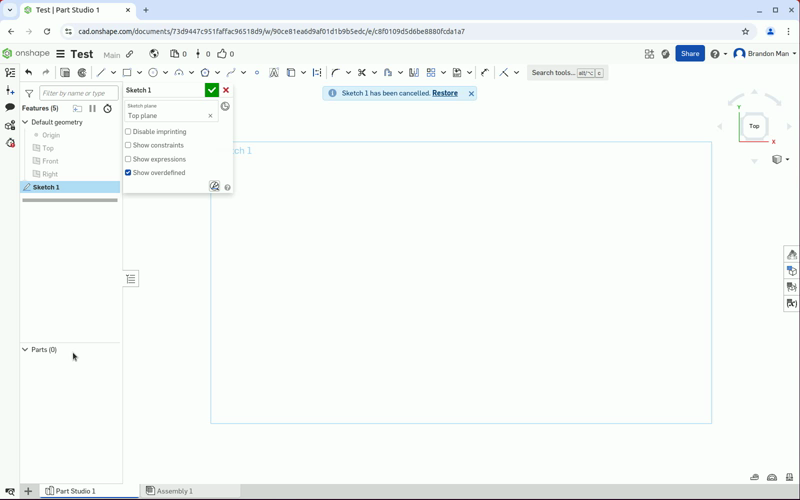
key_down(shift)
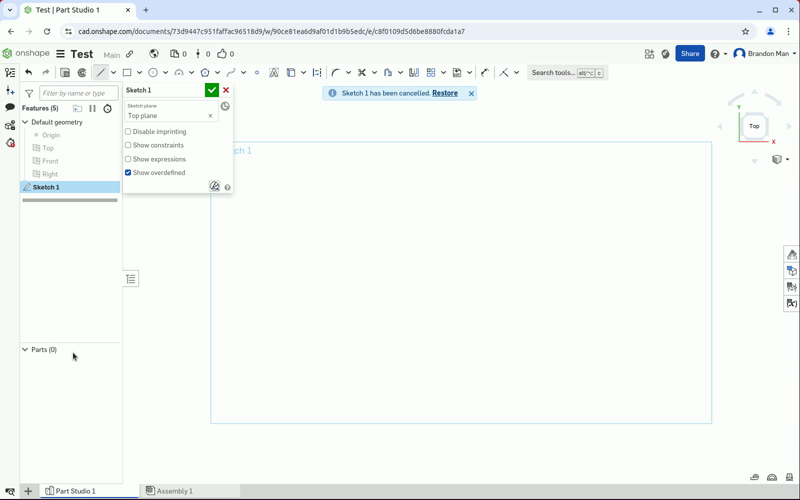
mouse_move(460, 282)
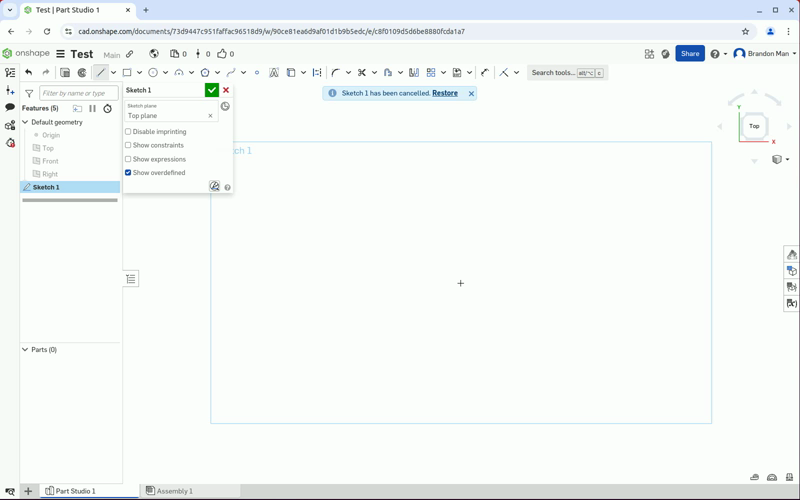
click(460, 282)
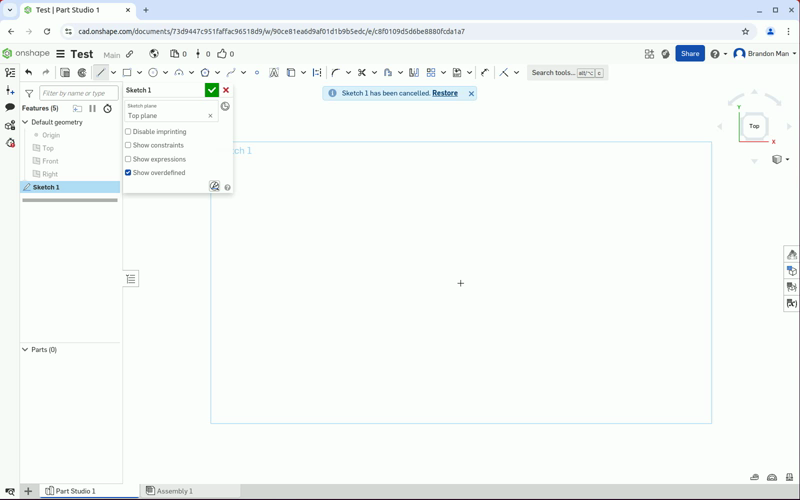
key_up(shift)
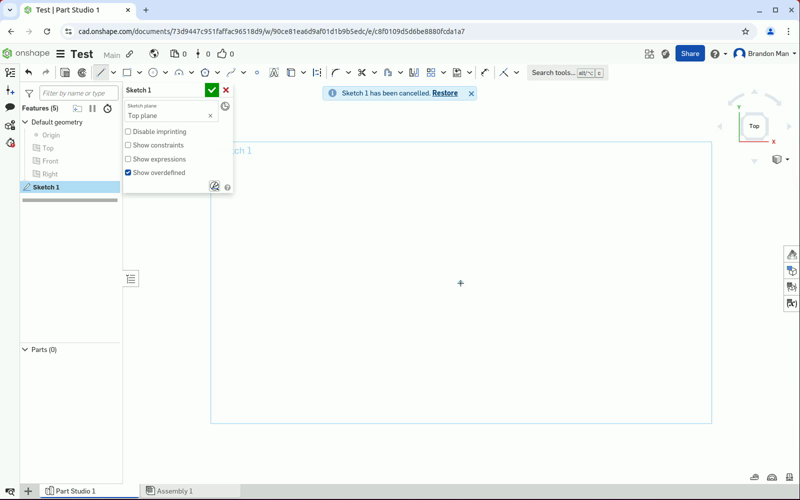
key_down(shift)
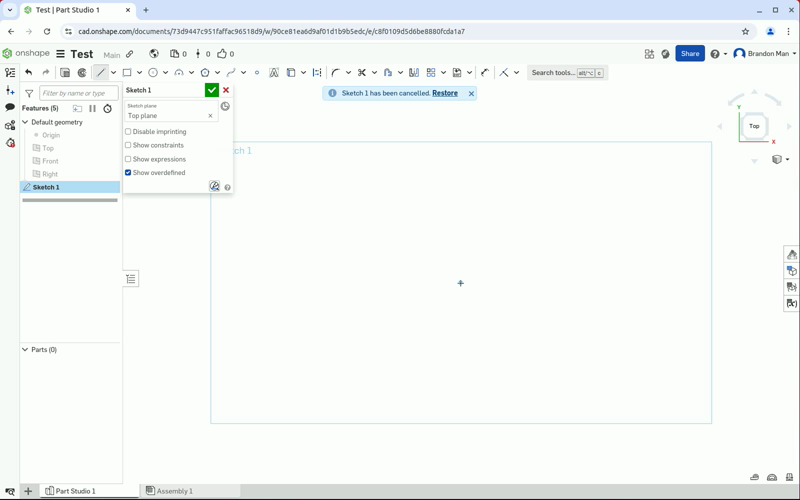
mouse_move(560, 282)
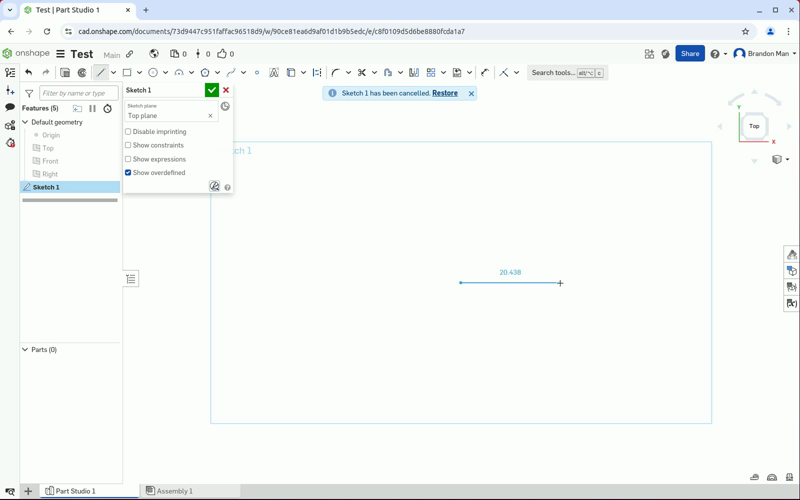
click(560, 282)
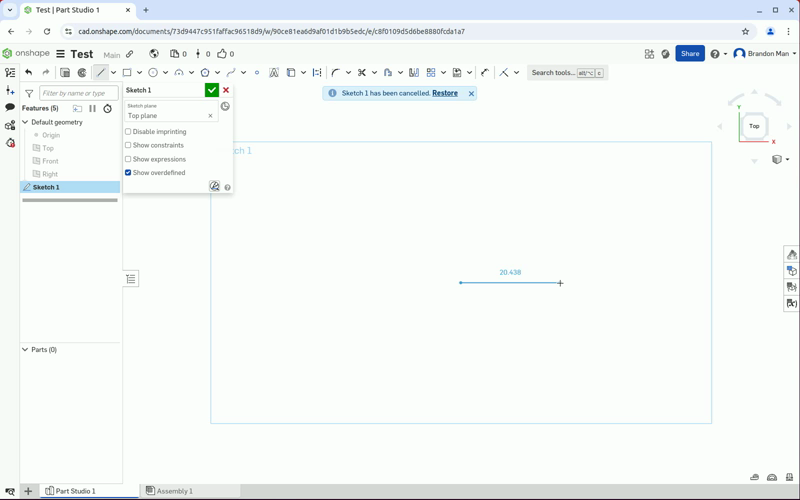
key_up(shift)
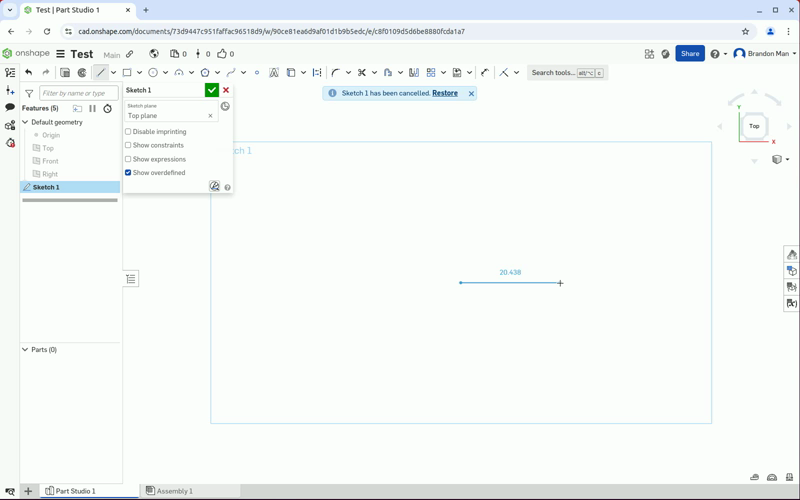
key(esc)
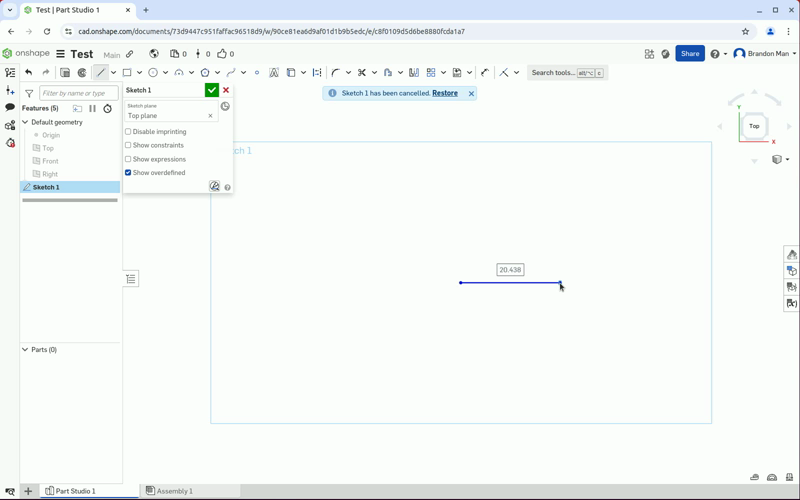
key(a)
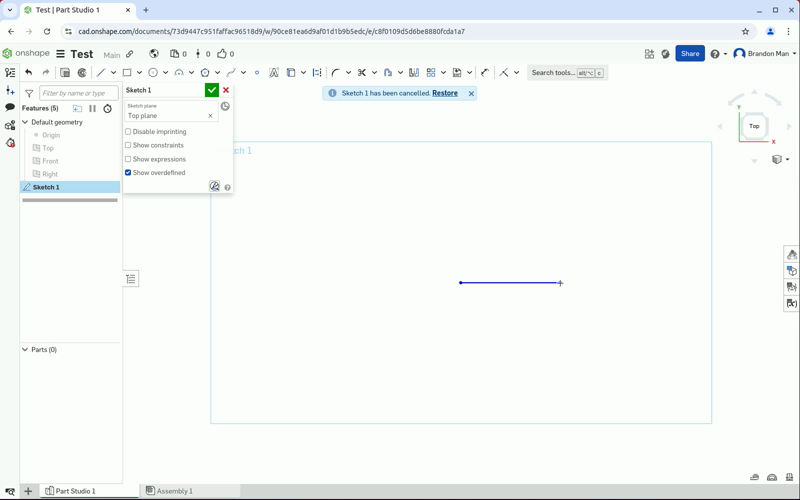
mouse_move(560, 282)
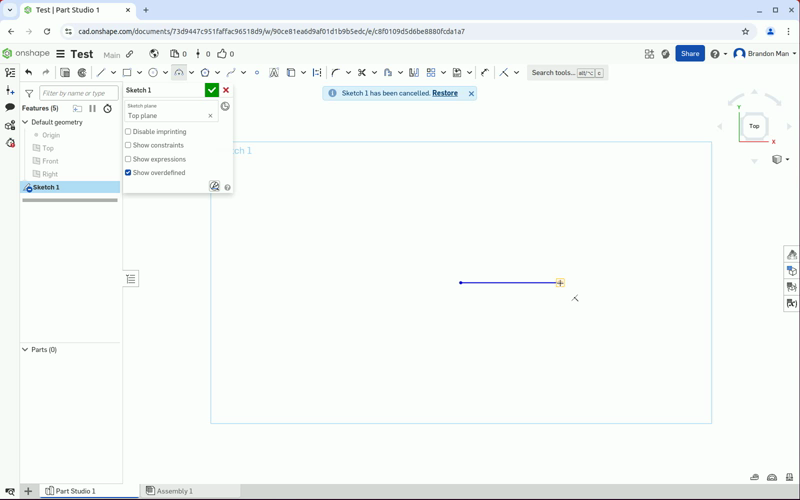
click(560, 282)
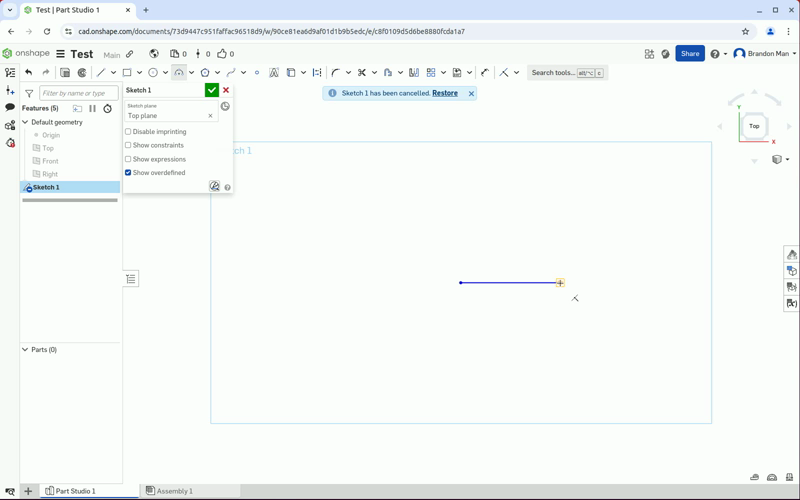
key_down(shift)
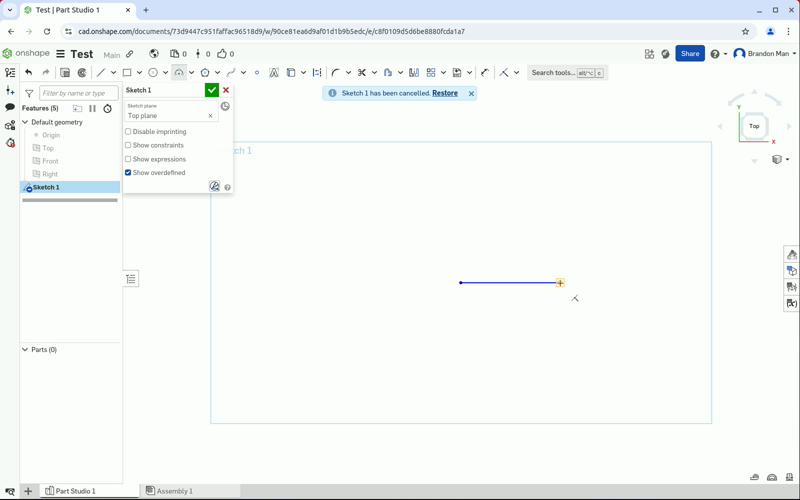
mouse_move(560, 258)
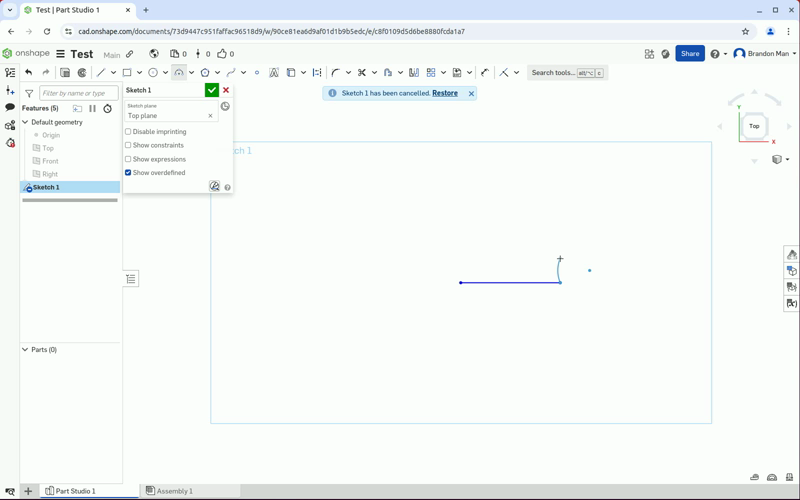
click(560, 258)
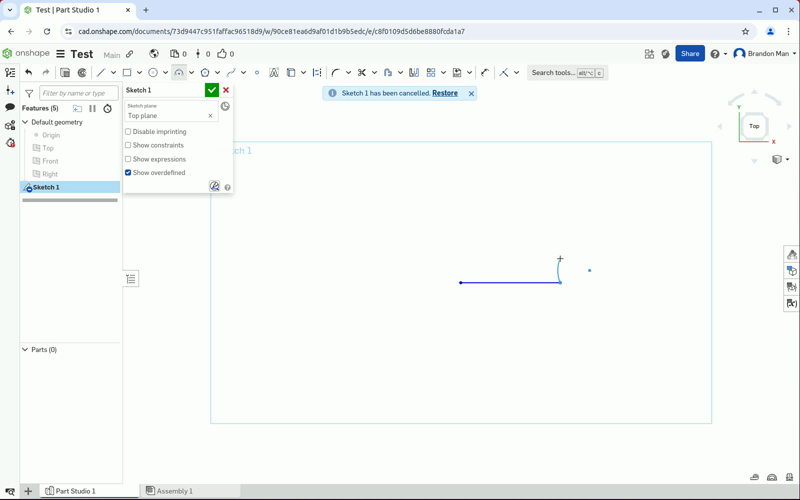
mouse_move(572, 270)
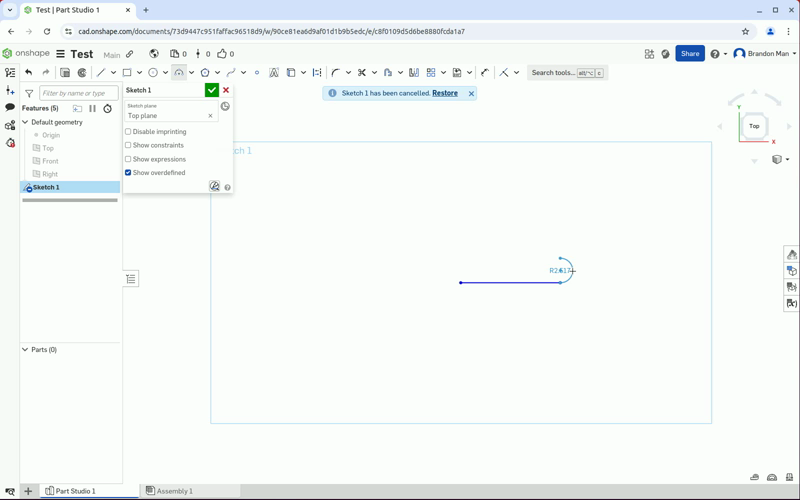
click(572, 270)
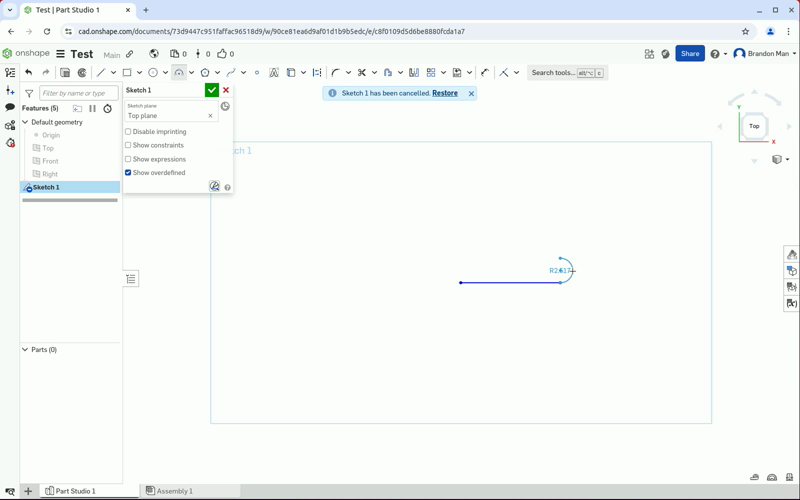
key_up(shift)
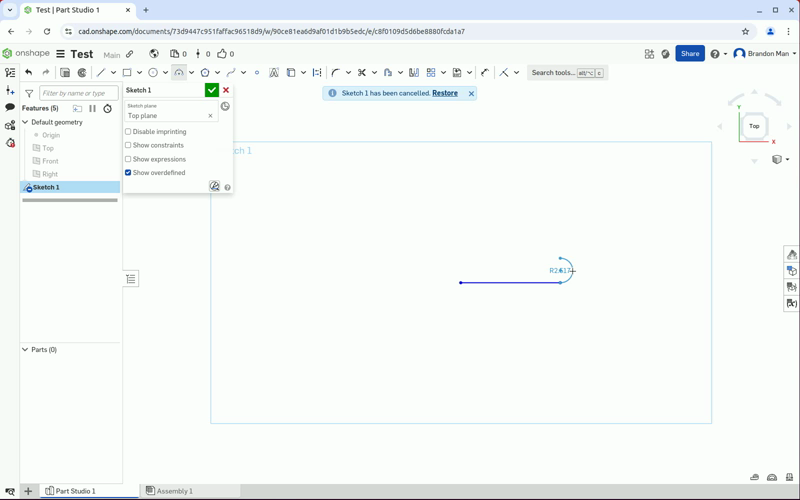
key(esc)
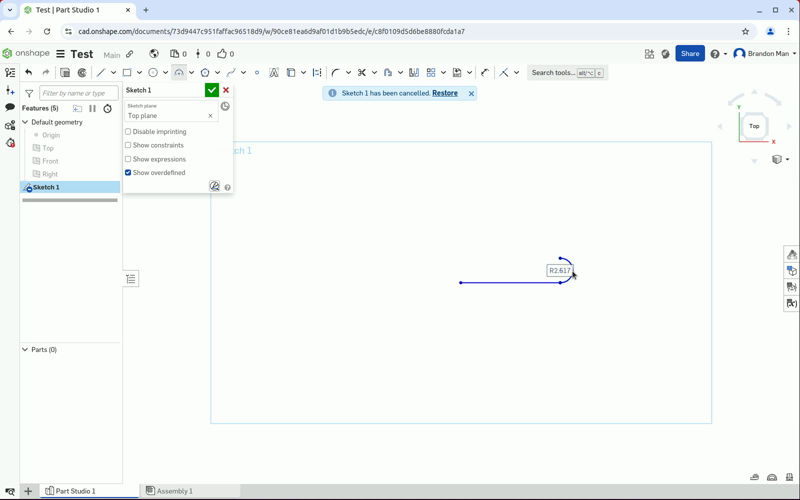
key(l)
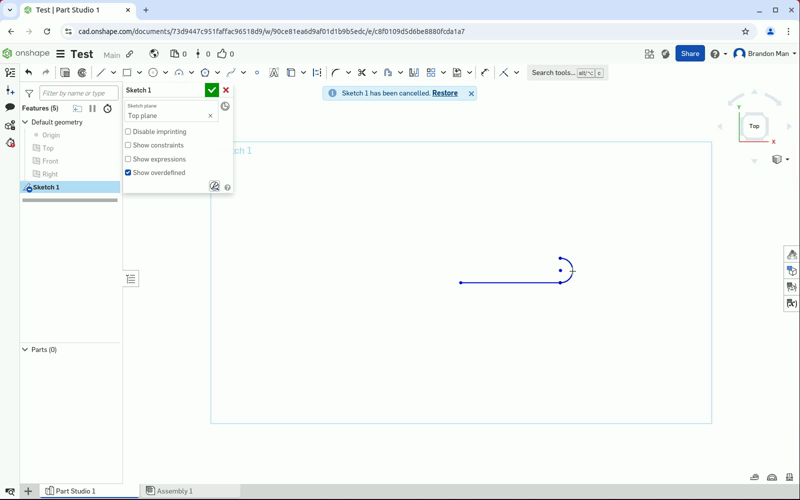
mouse_move(560, 258)
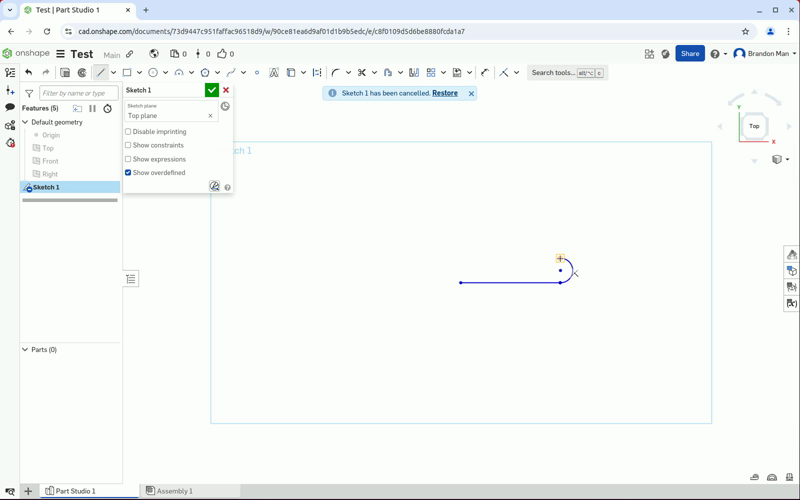
click(560, 258)
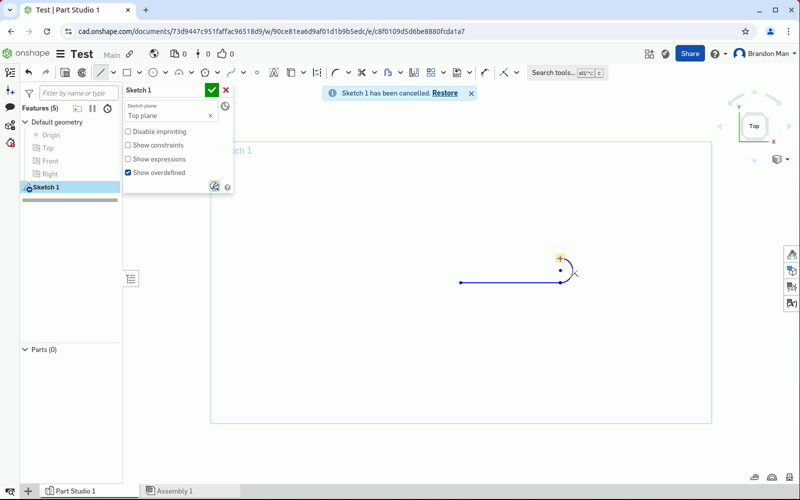
key_down(shift)
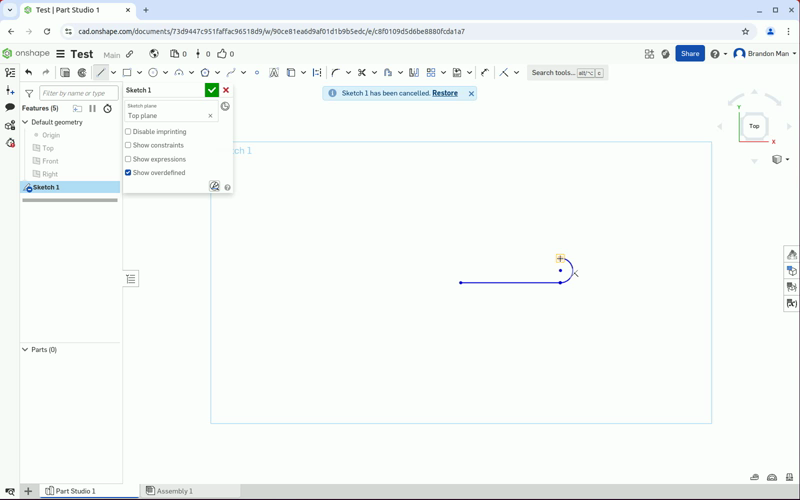
mouse_move(460, 258)
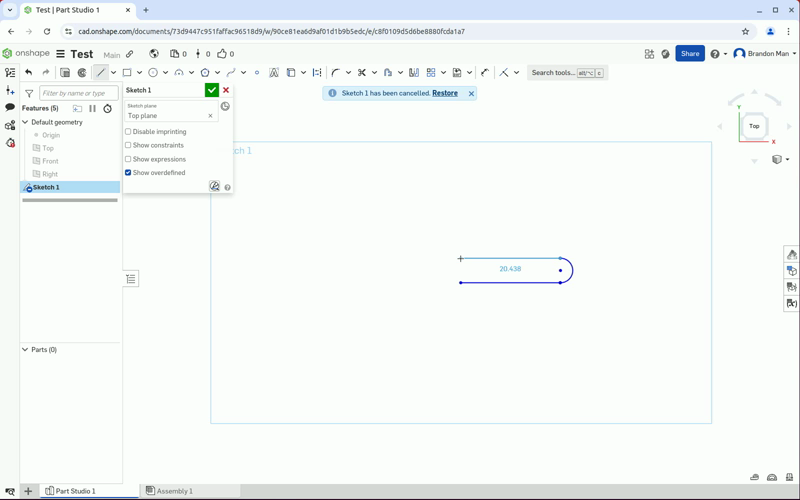
click(460, 258)
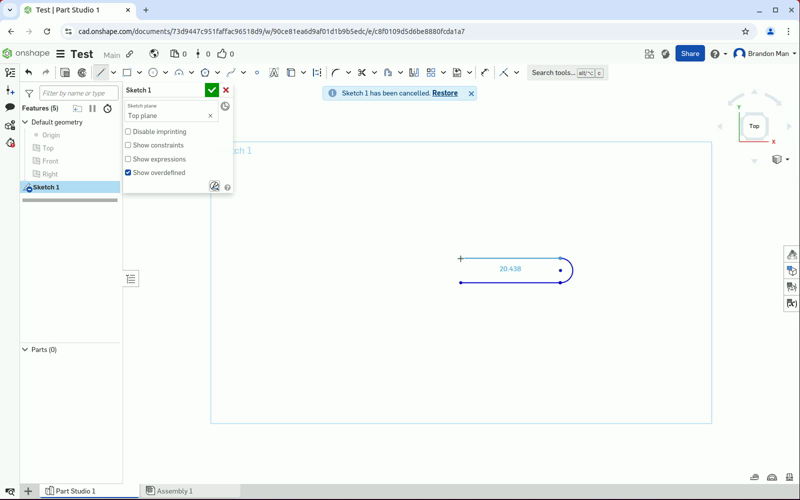
key_up(shift)
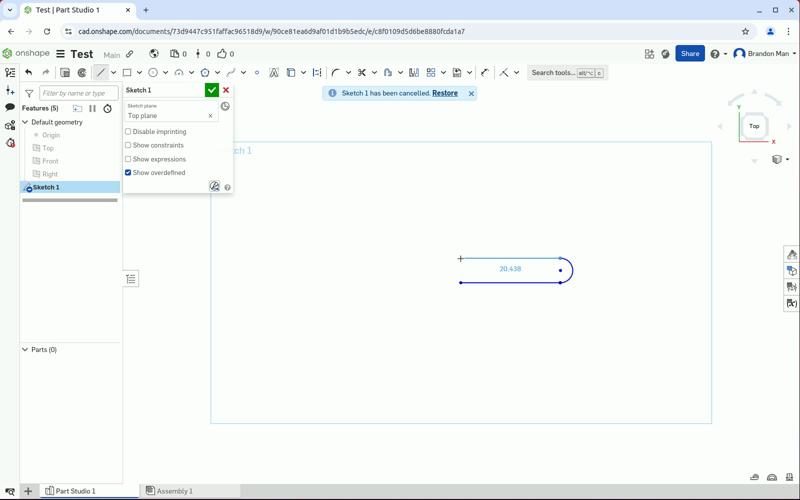
key(esc)
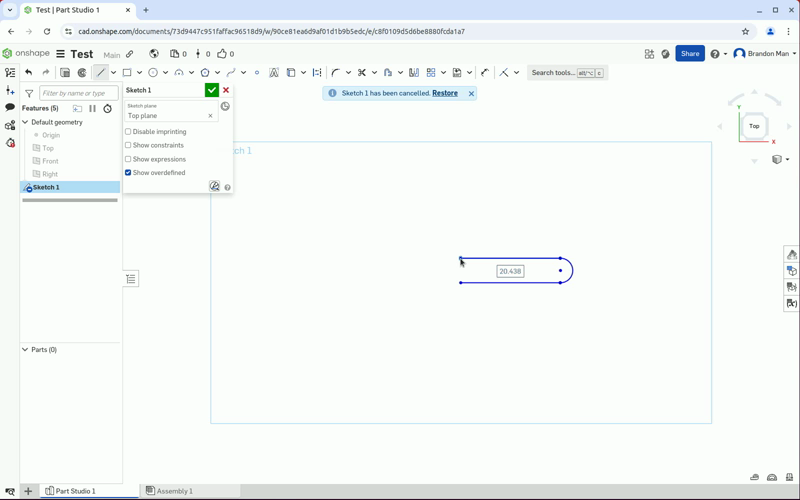
key(a)
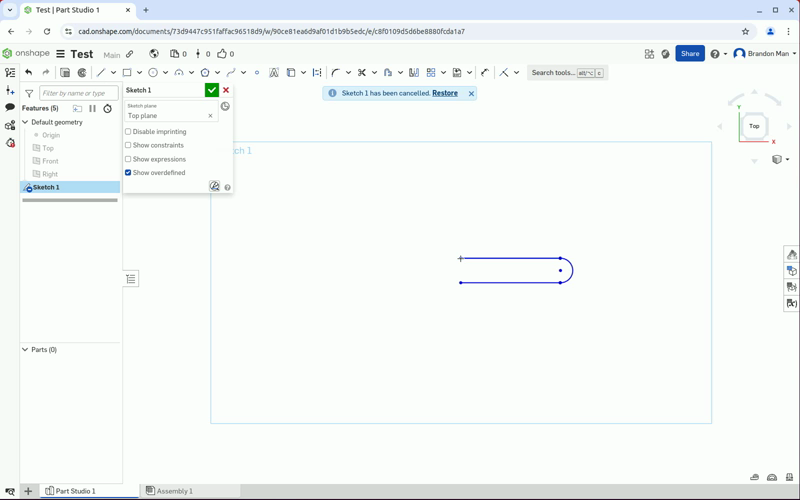
mouse_move(460, 258)
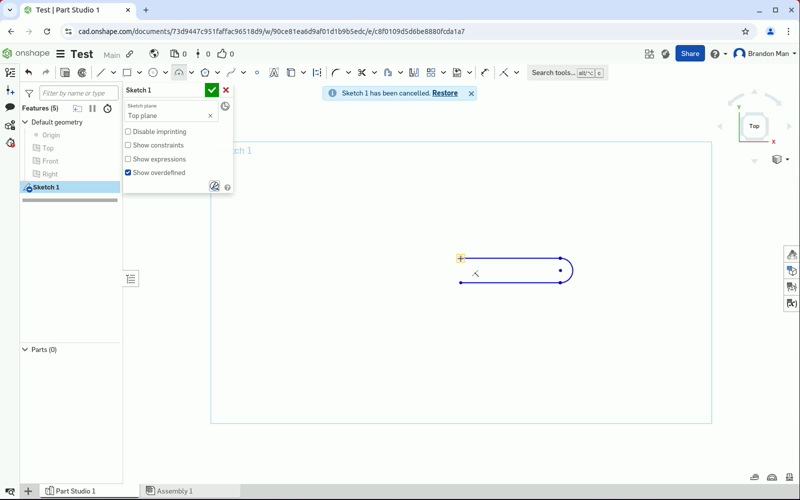
click(460, 258)
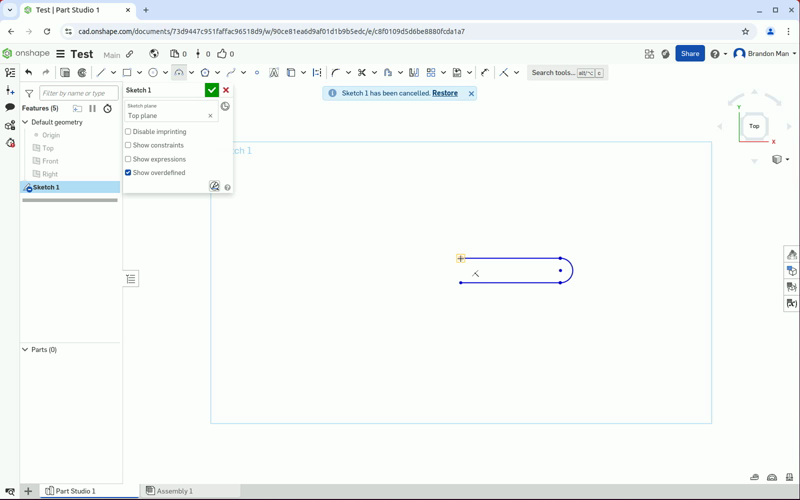
mouse_move(460, 282)
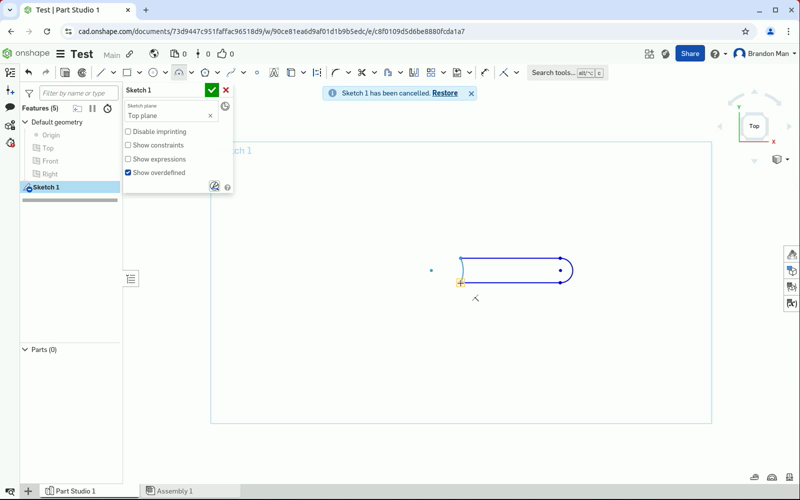
click(460, 282)
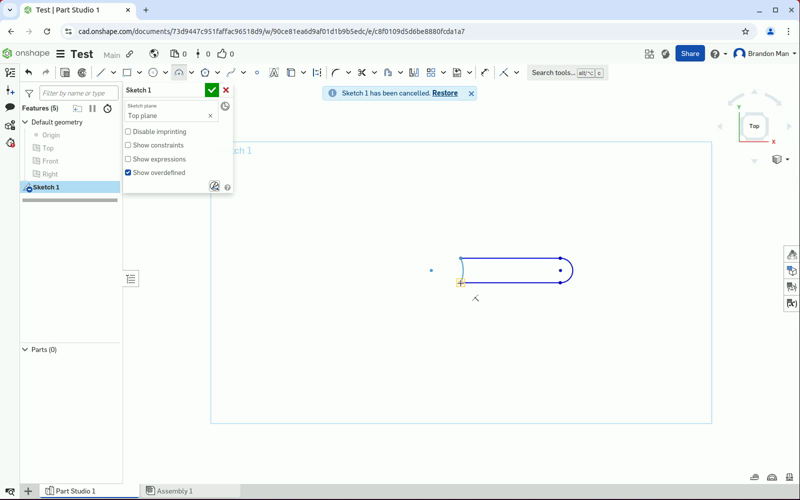
key_down(shift)
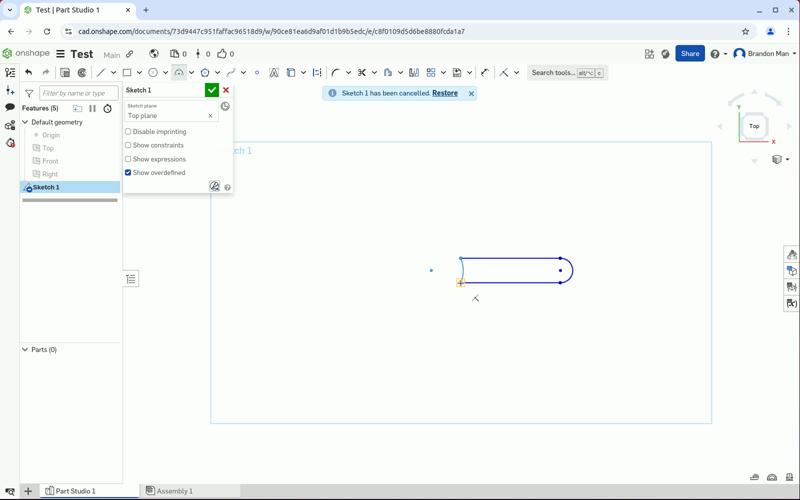
mouse_move(448, 270)
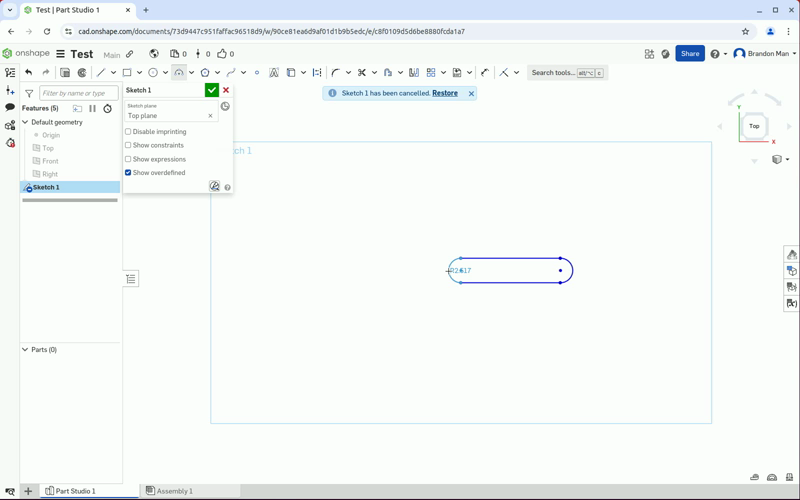
click(448, 270)
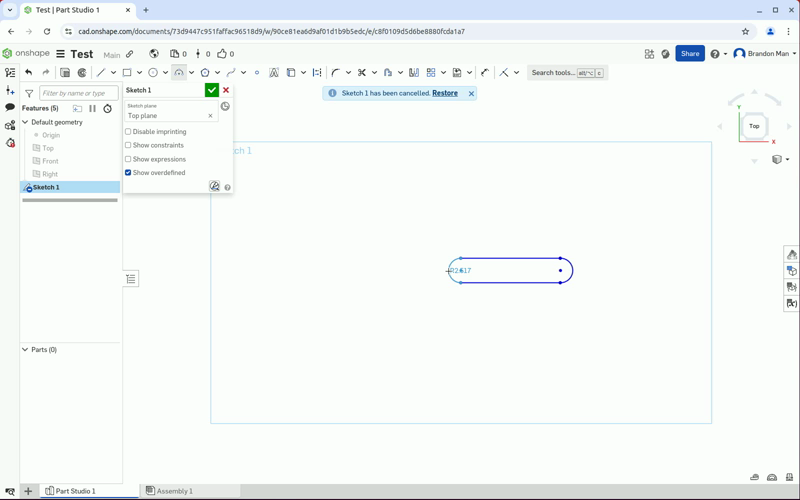
key_up(shift)
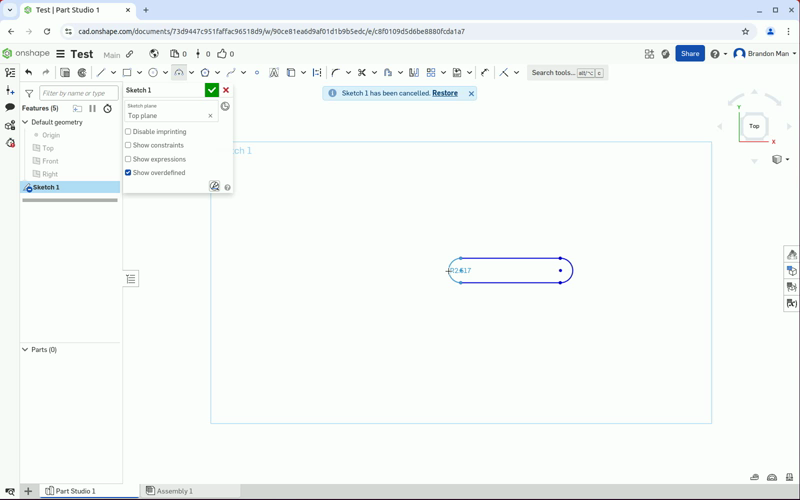
key(esc)
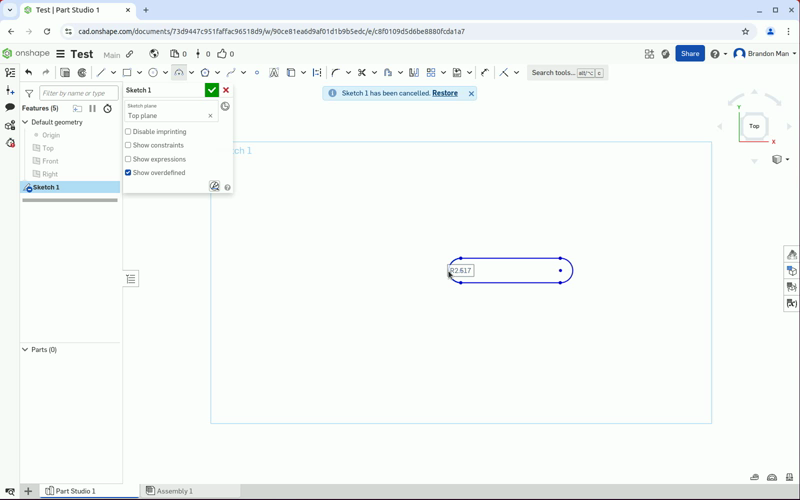
mouse_move(466, 262)
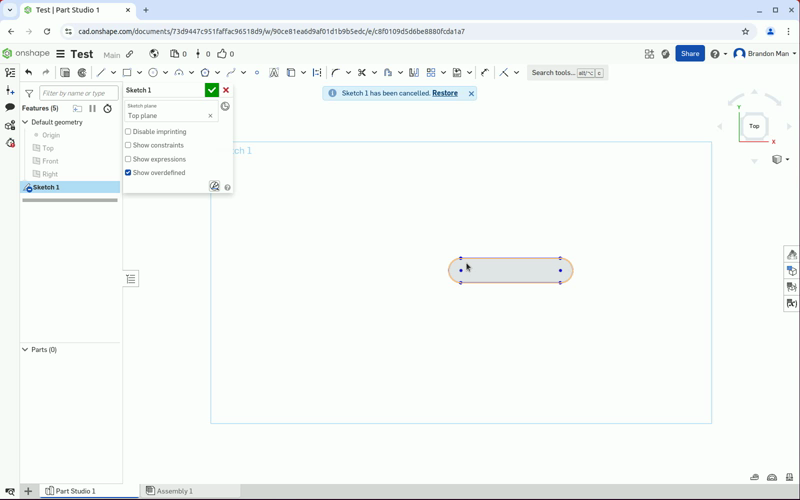
click(466, 262)
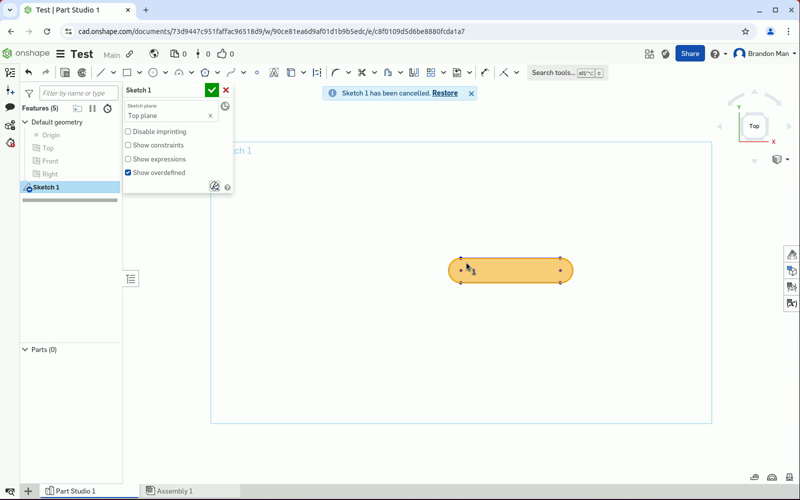
mouse_move(73, 352)
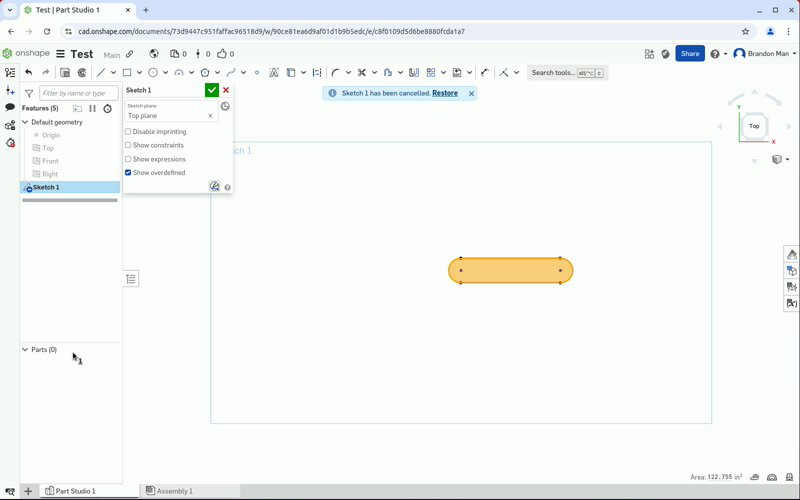
key(shift+y)
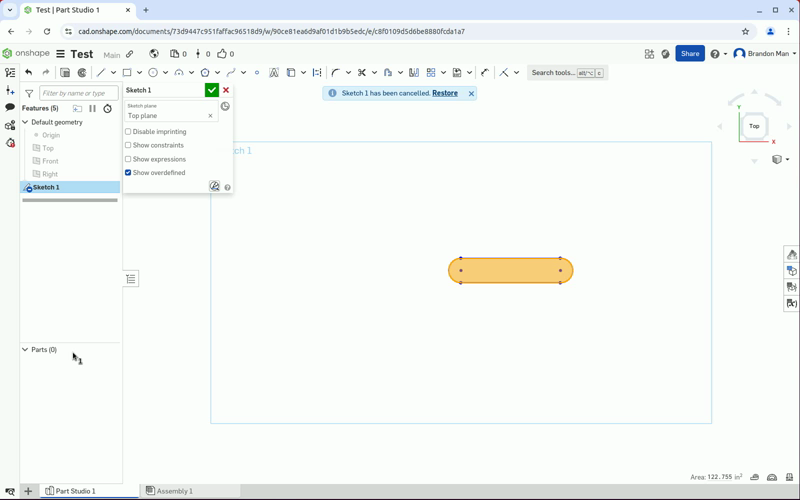
key(shift+e)
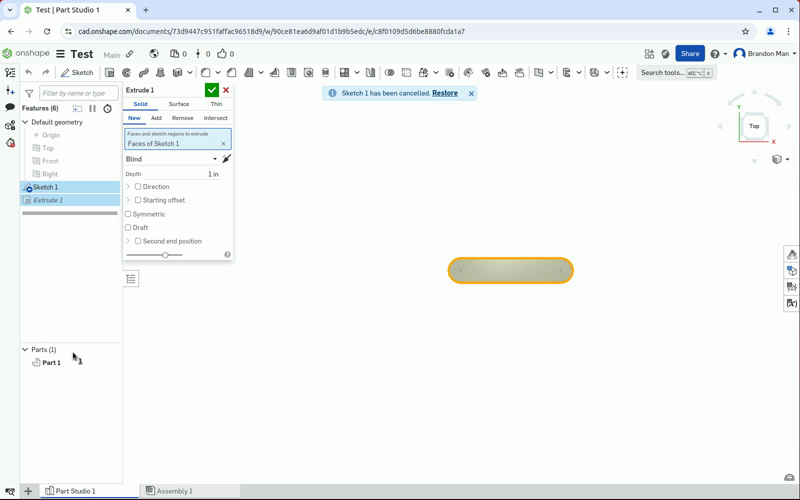
mouse_move(143, 106)
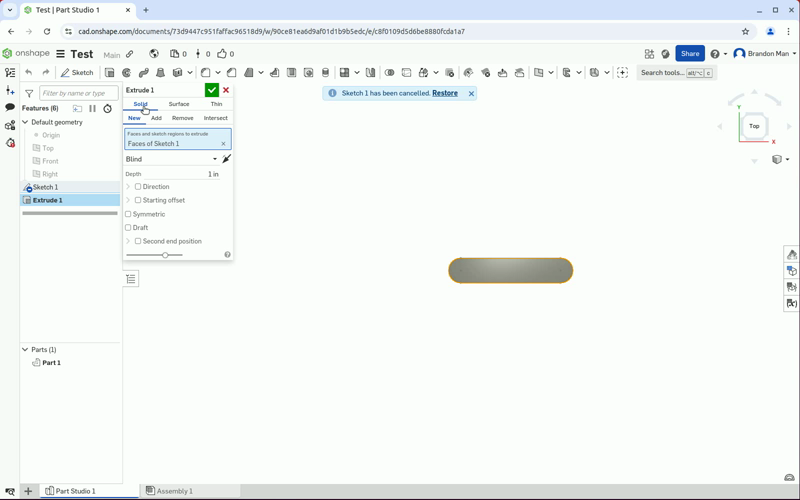
click(143, 106)
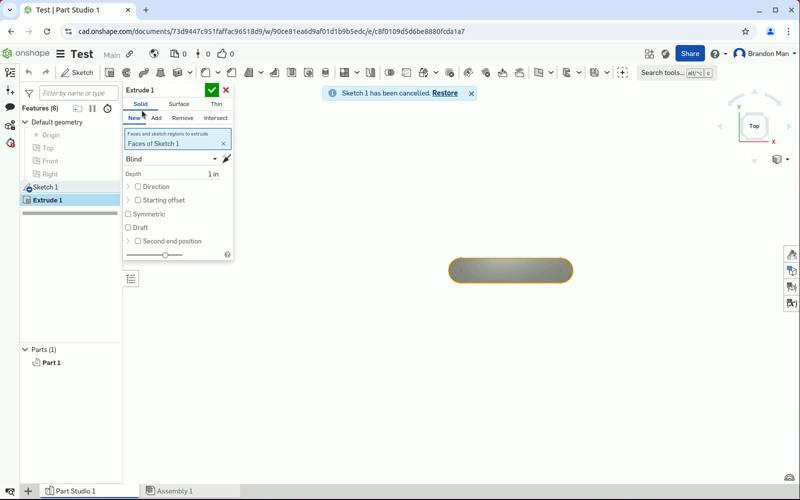
mouse_move(137, 120)
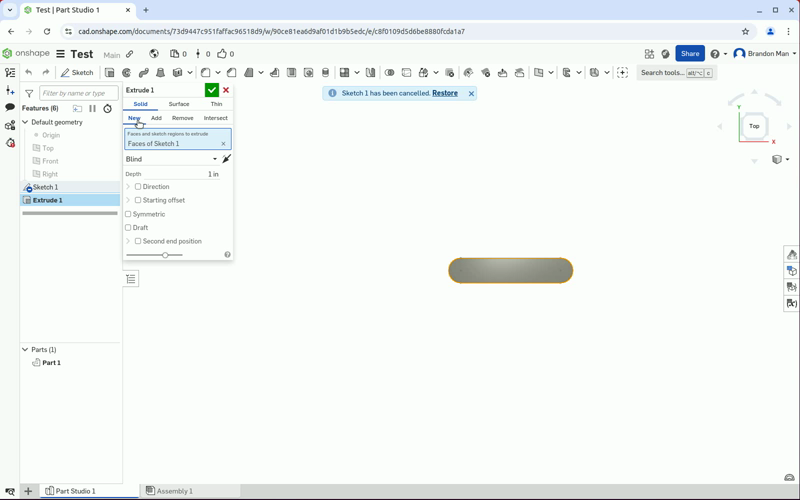
click(137, 120)
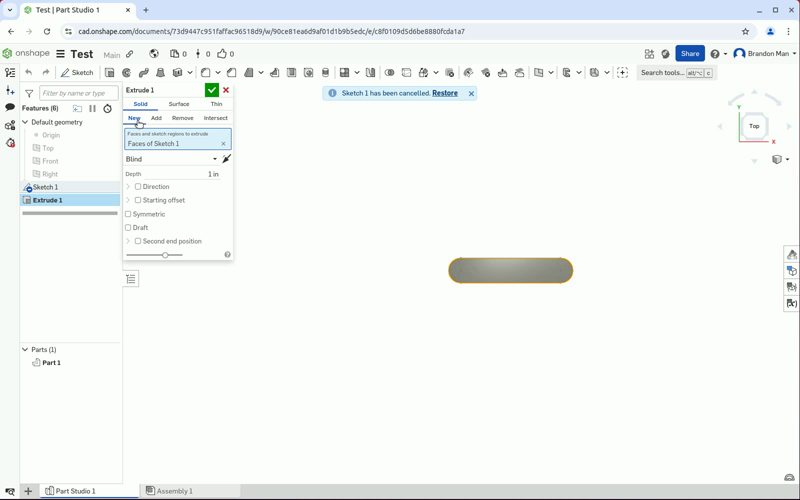
key(tab, 4)
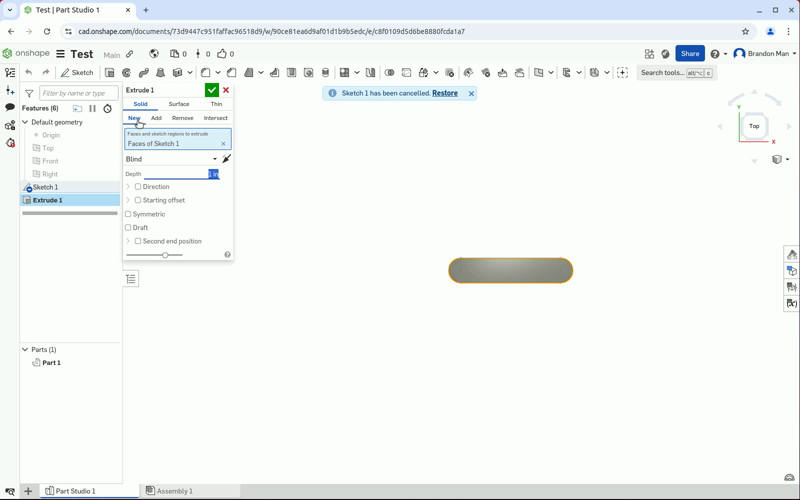
text(2.648)
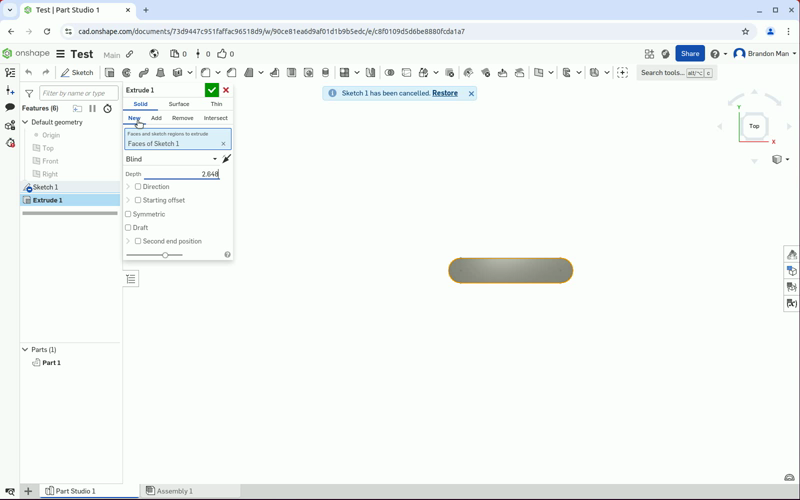
key(enter)
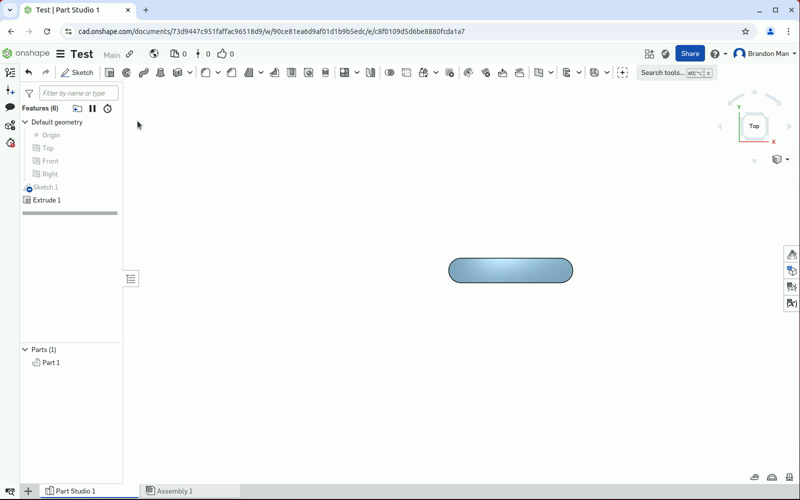
key(shift+h)
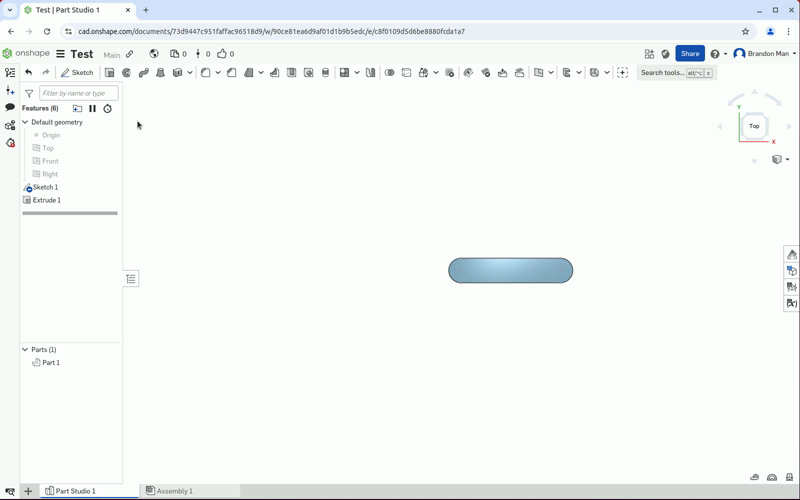
key(shift+h)
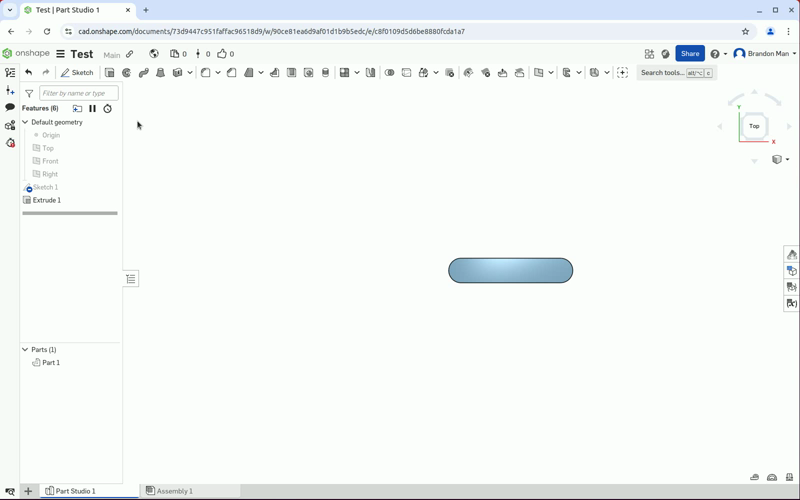
mouse_move(73, 189)
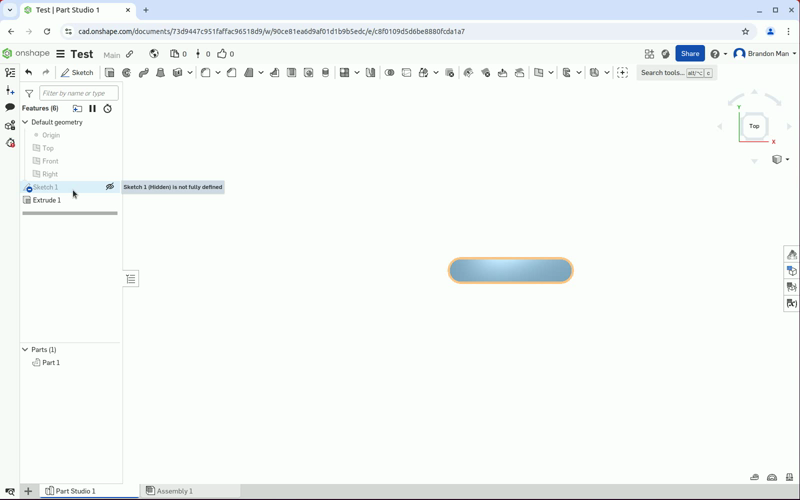
click(73, 189)
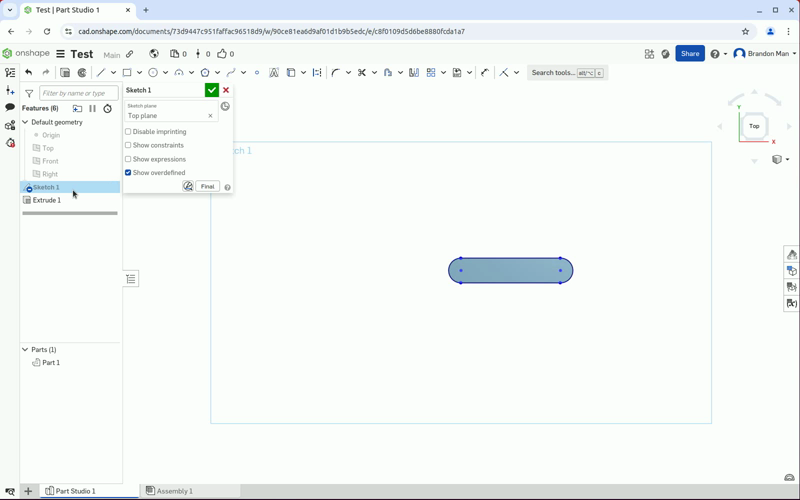
mouse_move(229, 92)
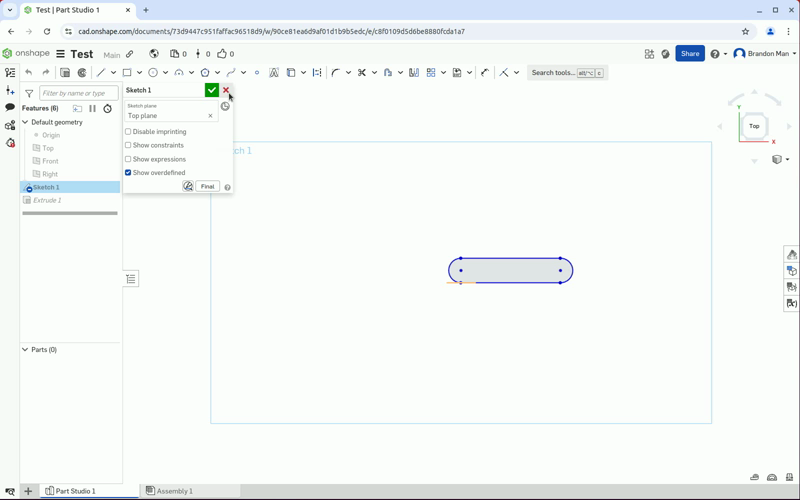
click(229, 92)
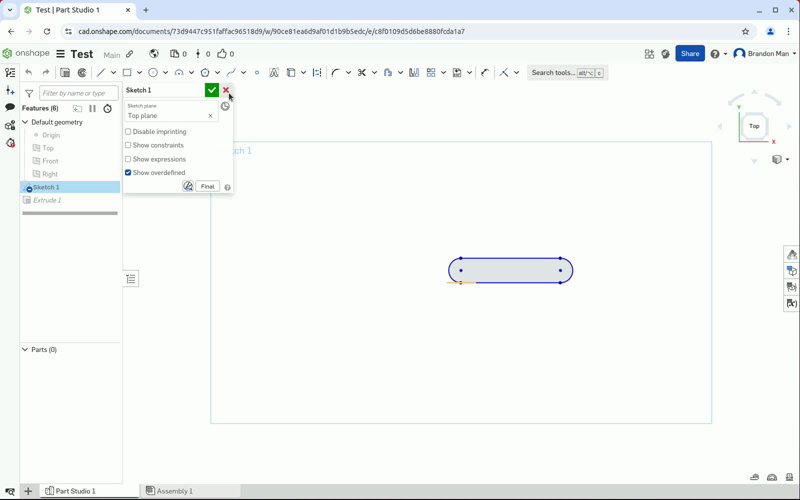
key(shift+s)
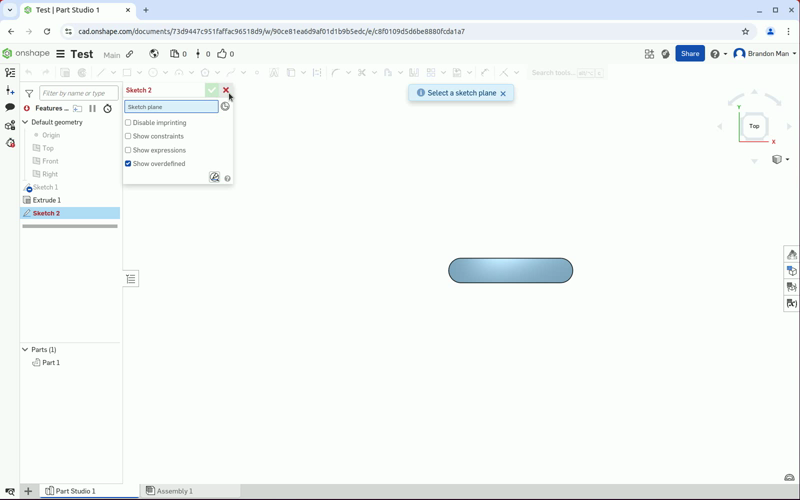
mouse_move(73, 150)
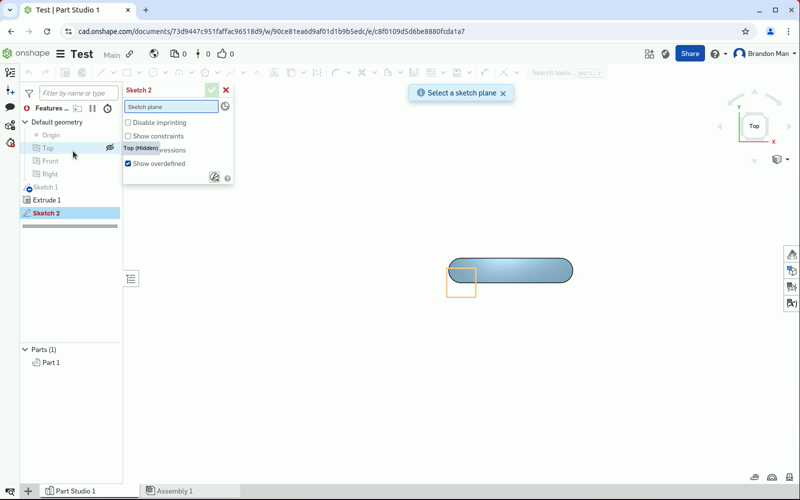
click(73, 150)
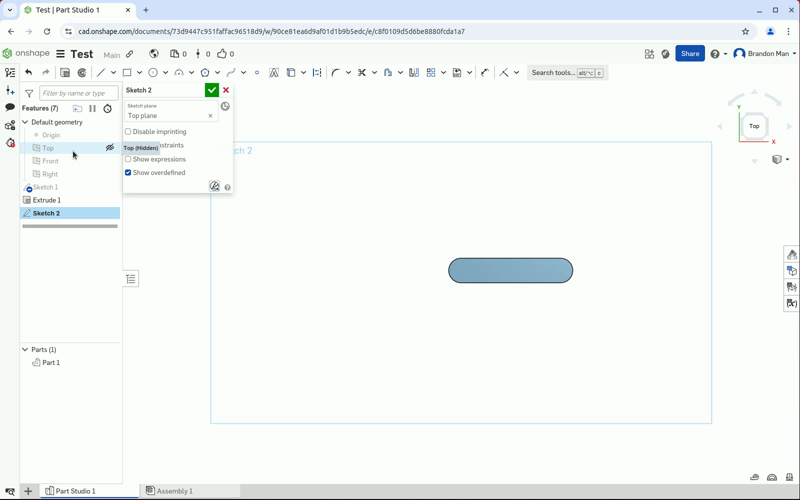
mouse_move(73, 352)
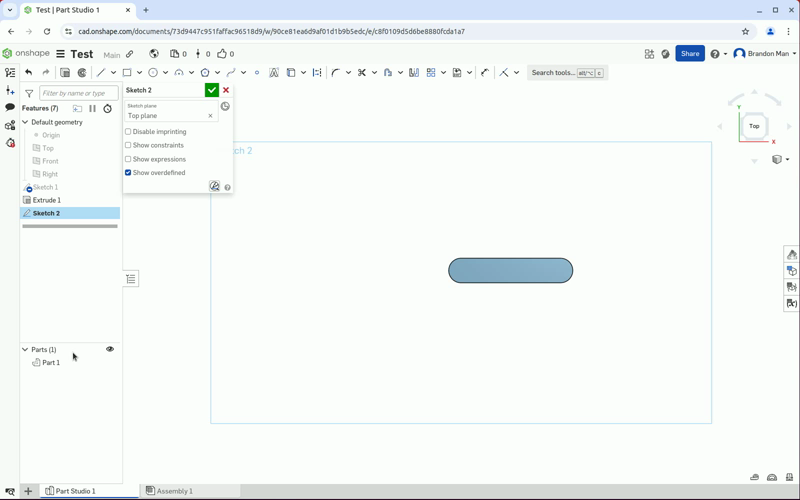
key(y)
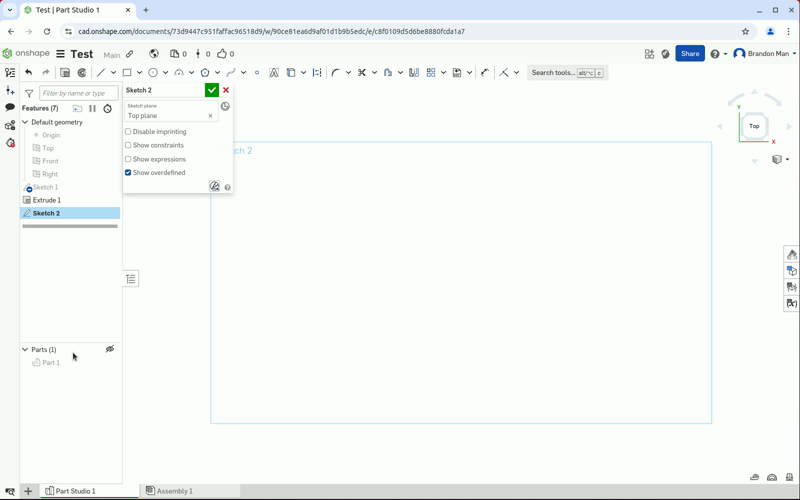
key(c)
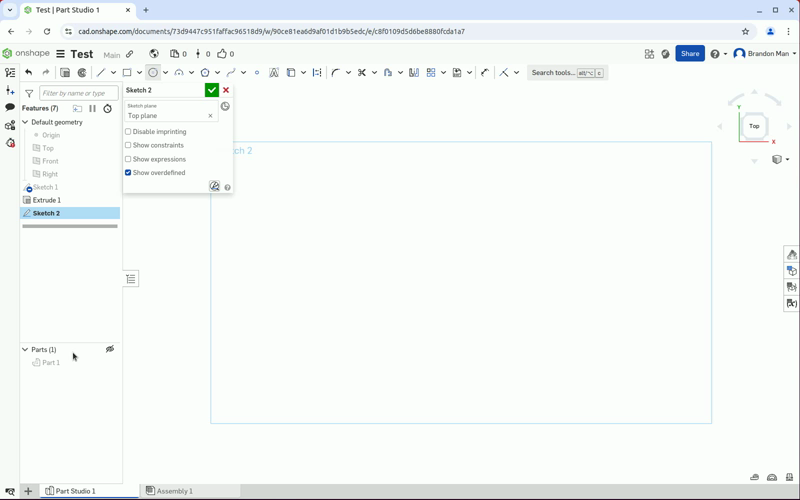
key_down(shift)
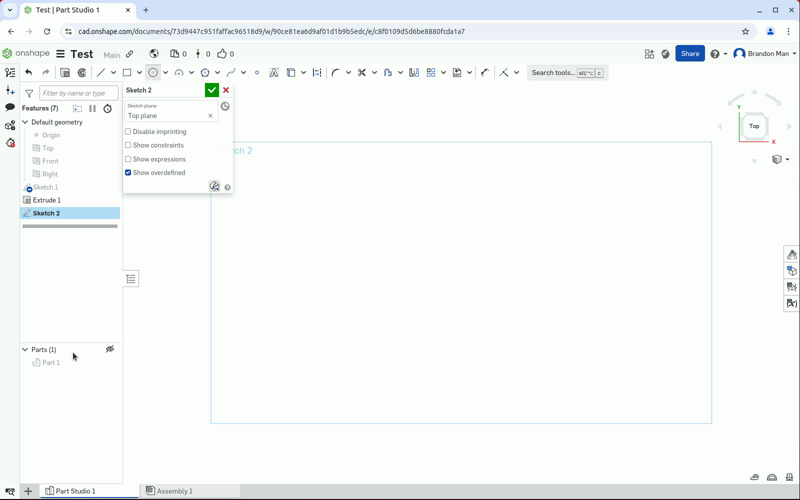
mouse_move(461, 270)
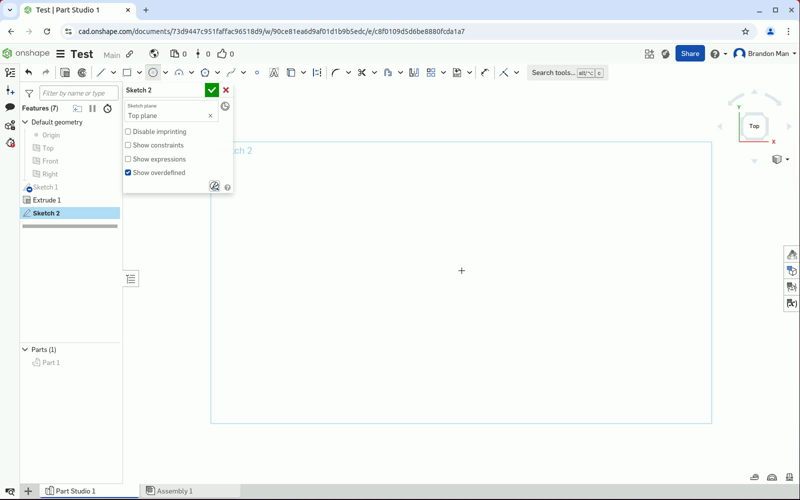
click(461, 270)
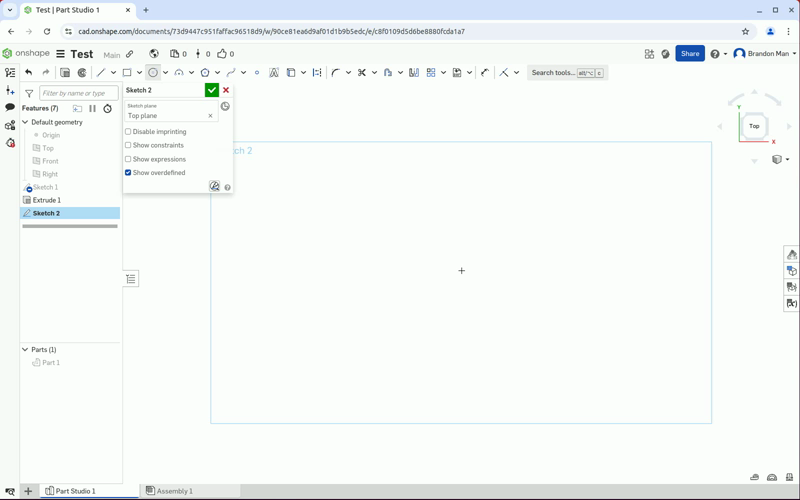
key_up(shift)
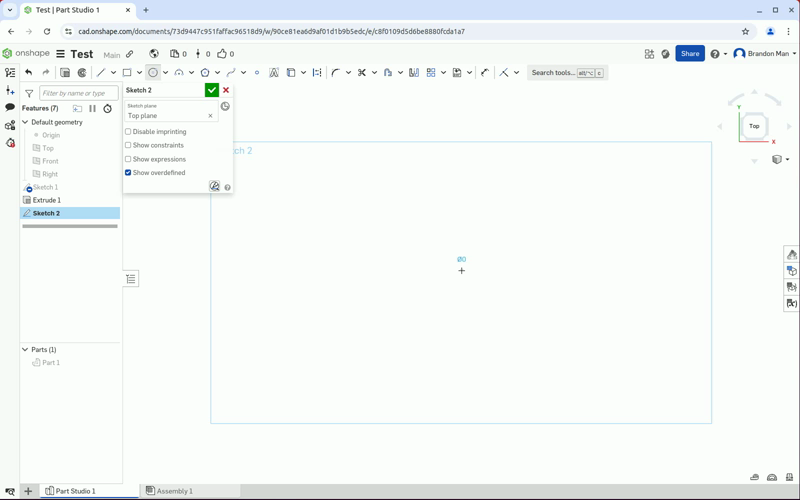
mouse_move(468, 270)
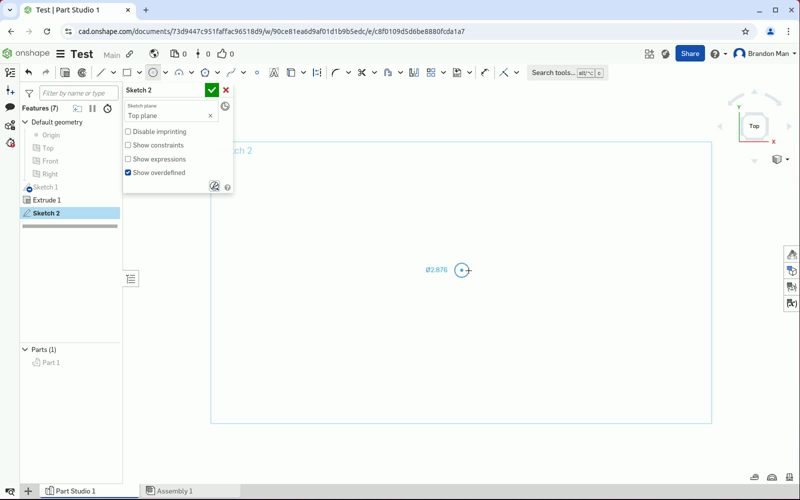
click(468, 270)
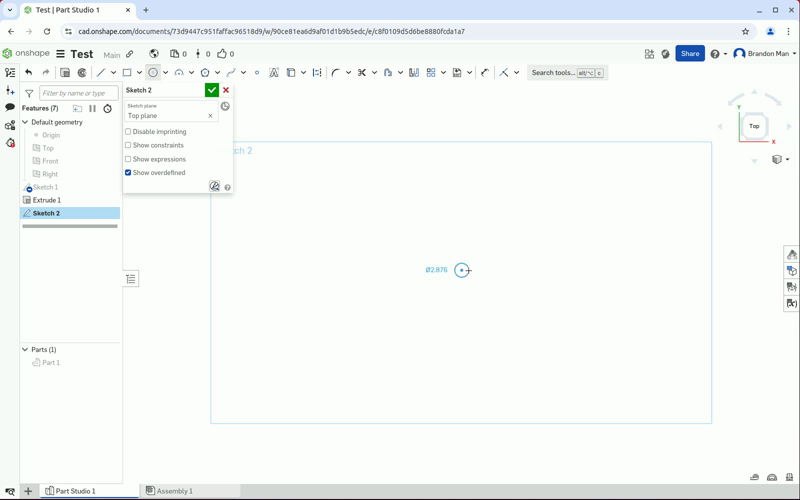
key(esc)
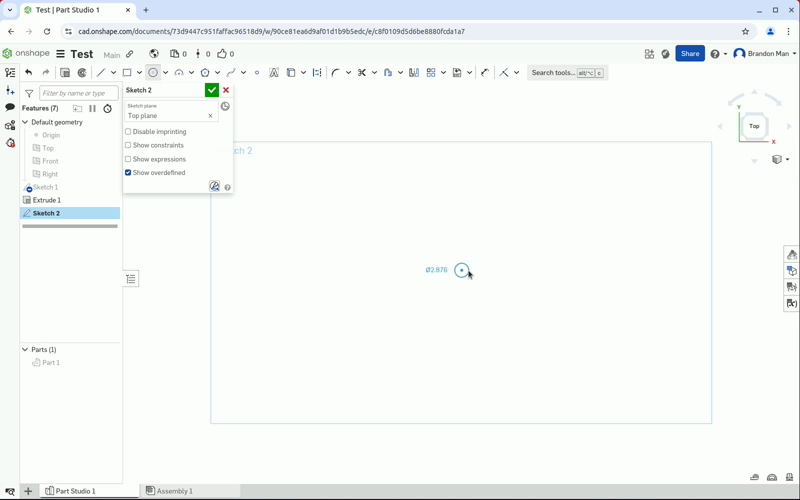
mouse_move(461, 273)
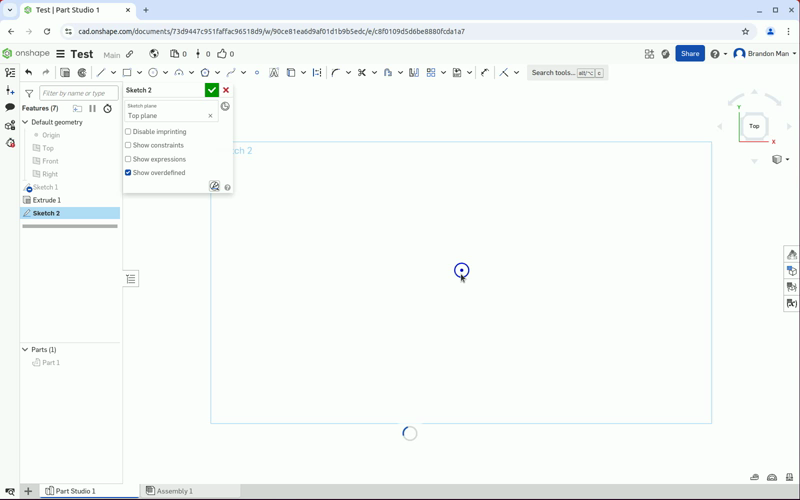
scroll(6)
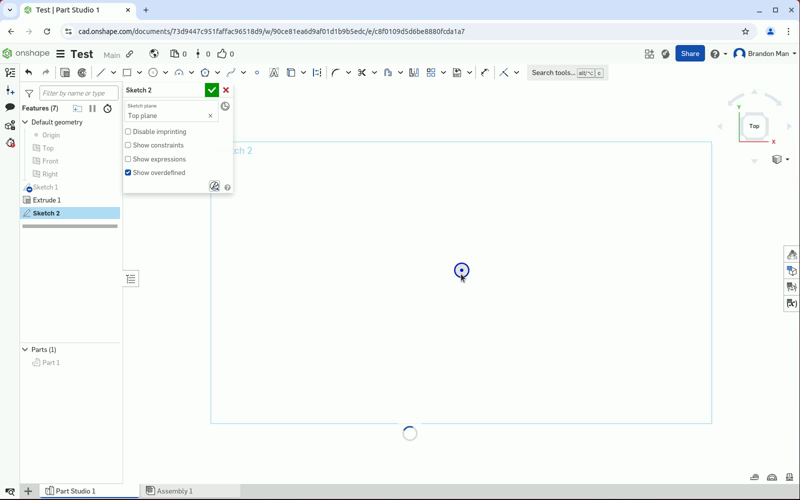
scroll(6)
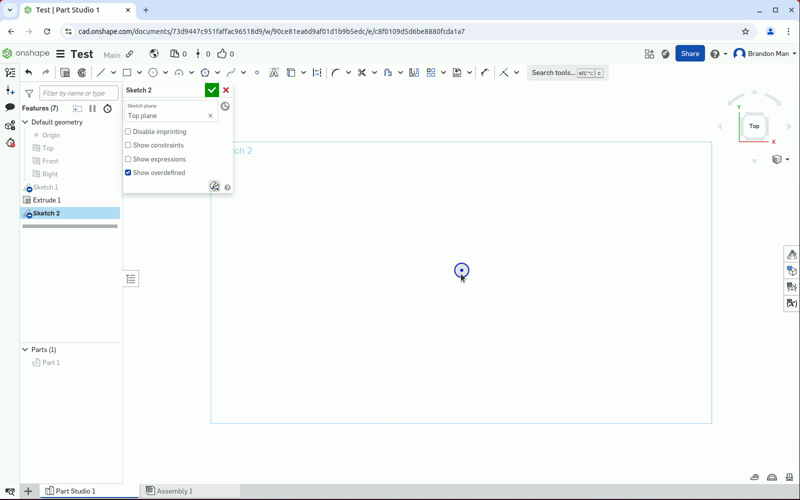
scroll(6)
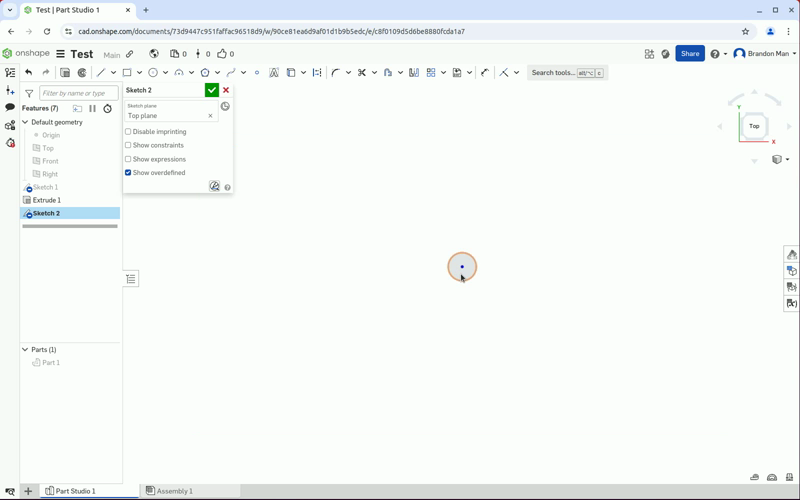
scroll(6)
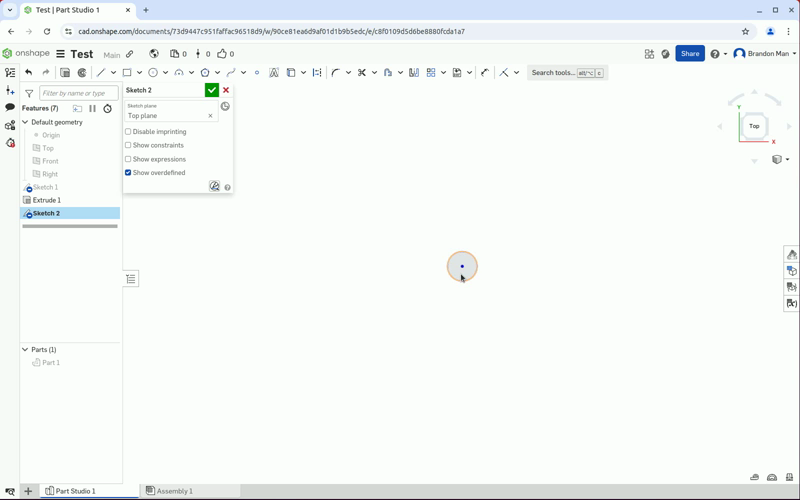
scroll(6)
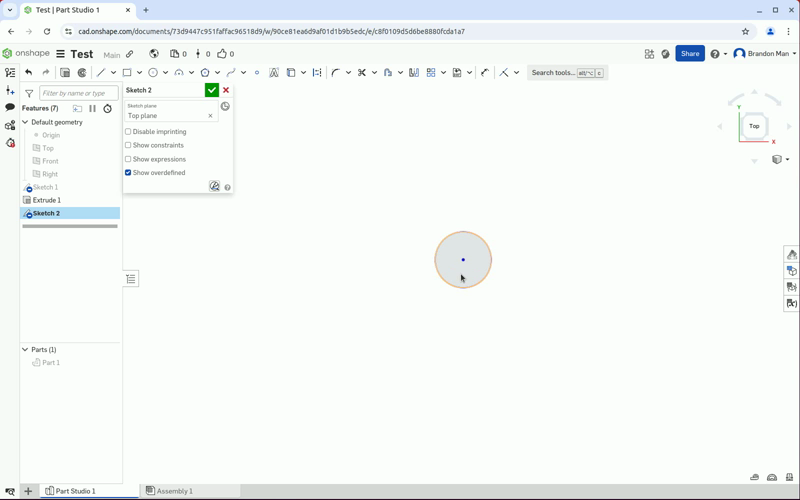
scroll(6)
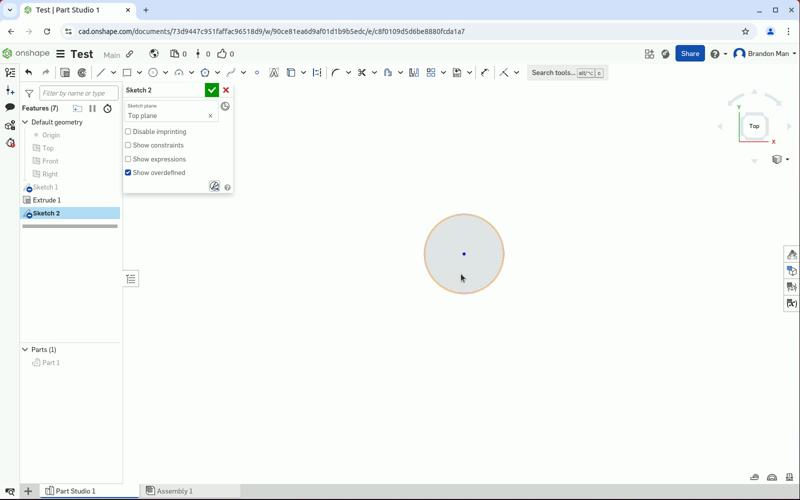
scroll(6)
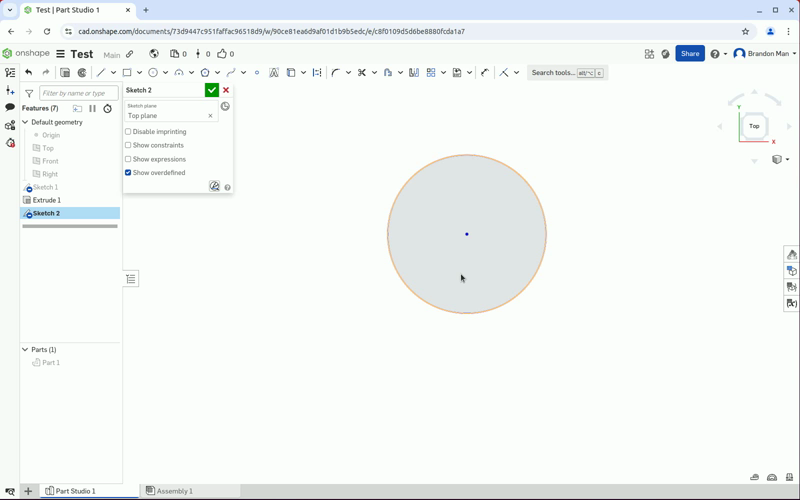
click(461, 273)
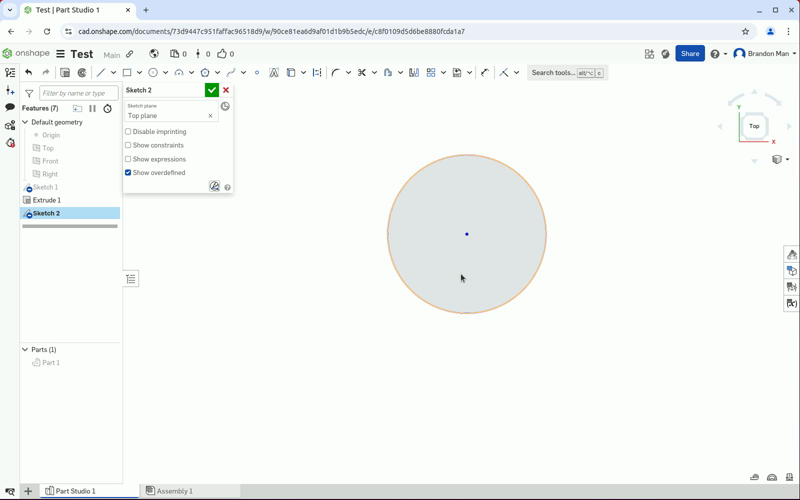
scroll(-6)
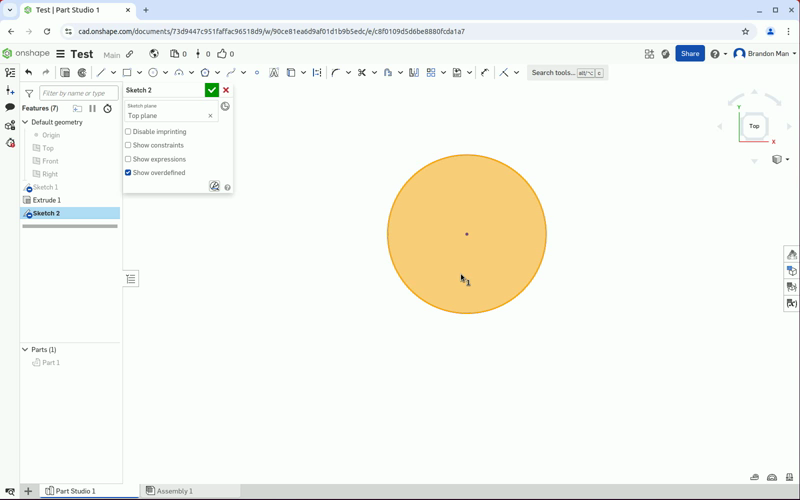
scroll(-6)
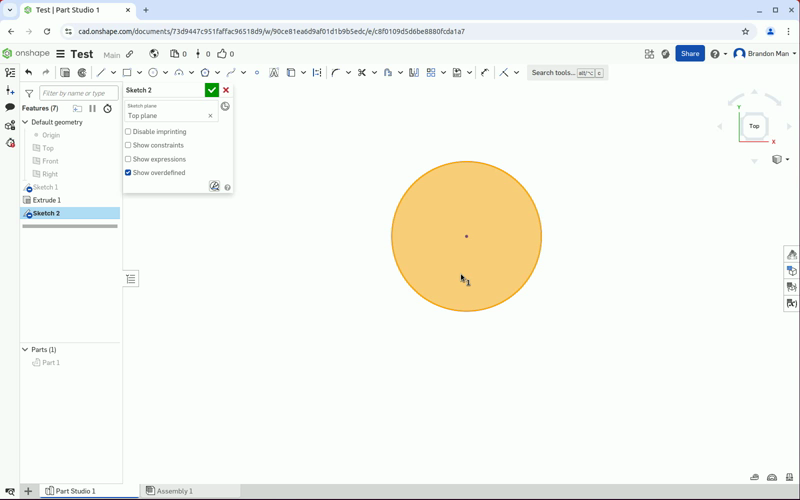
scroll(-6)
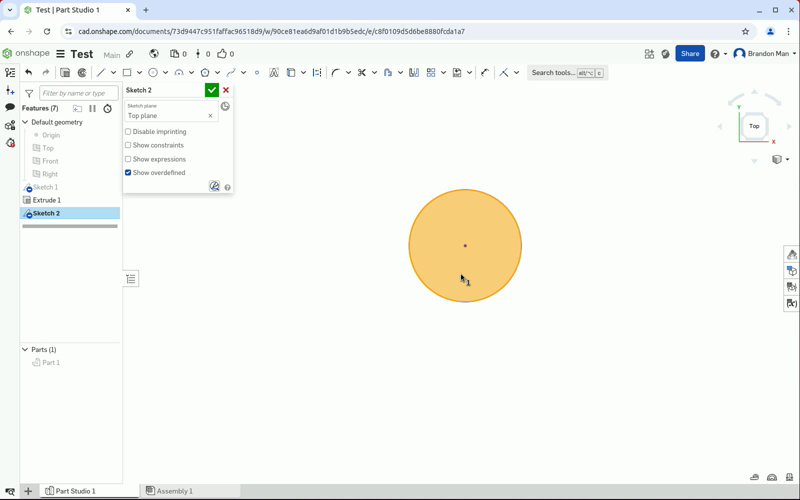
scroll(-6)
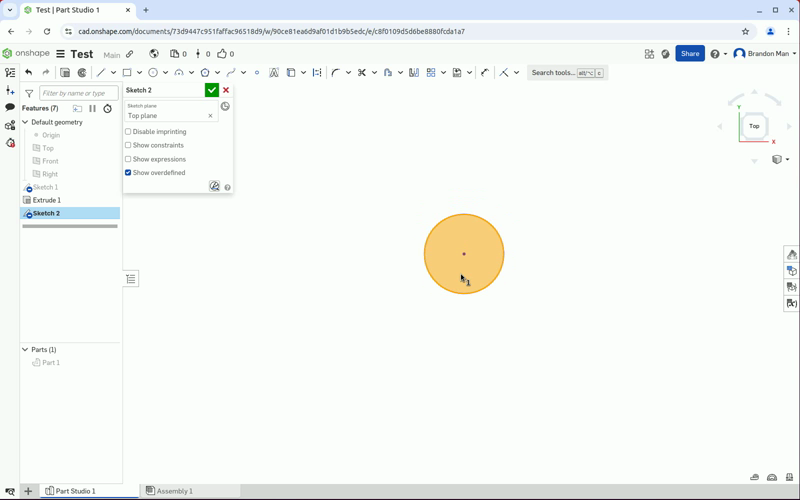
scroll(-6)
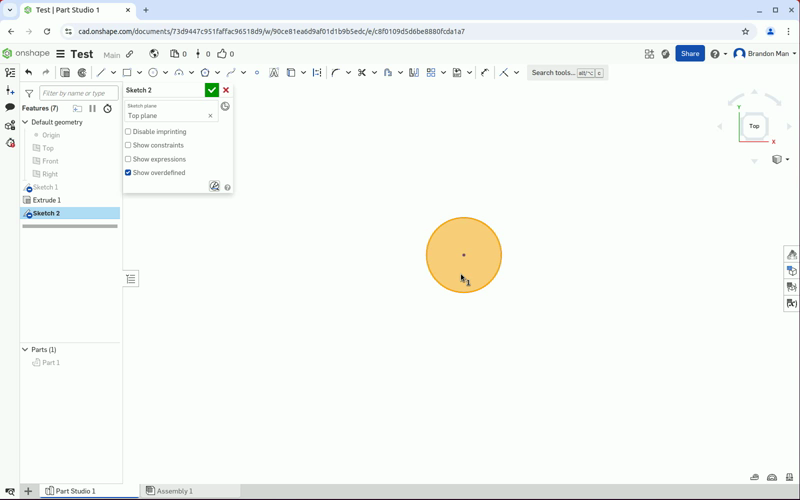
scroll(-6)
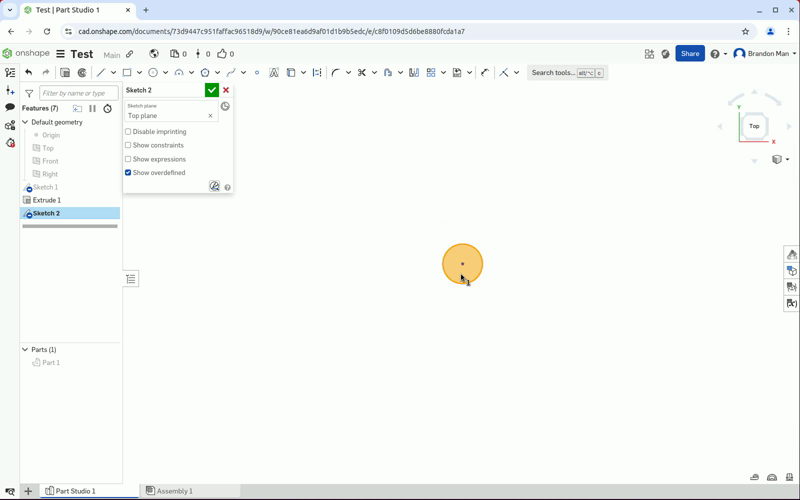
scroll(-6)
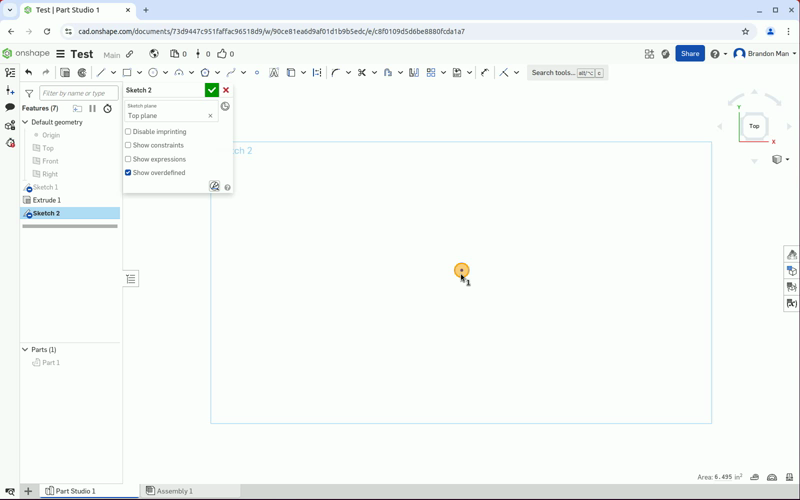
mouse_move(73, 352)
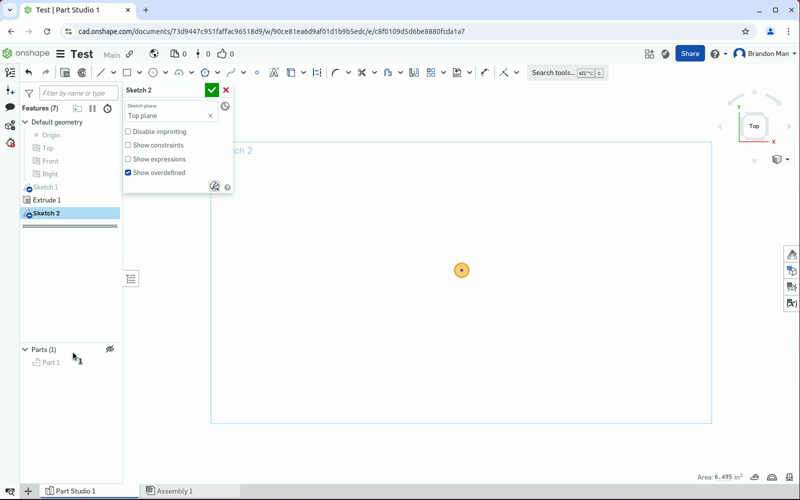
key(shift+y)
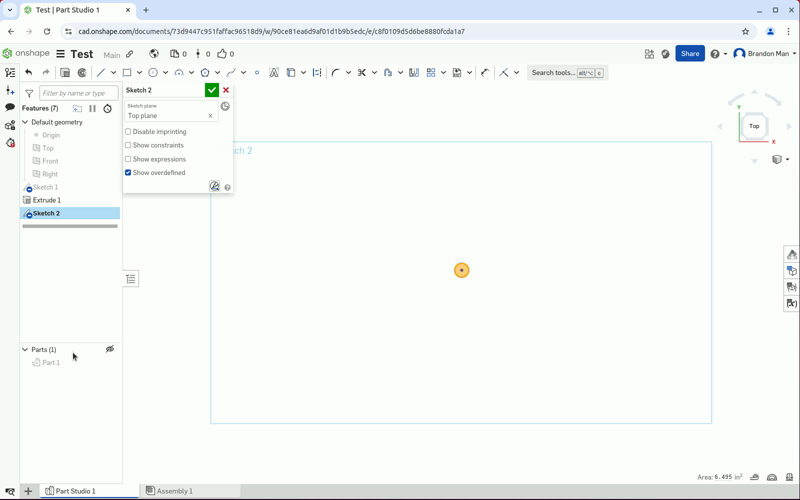
key(shift+e)
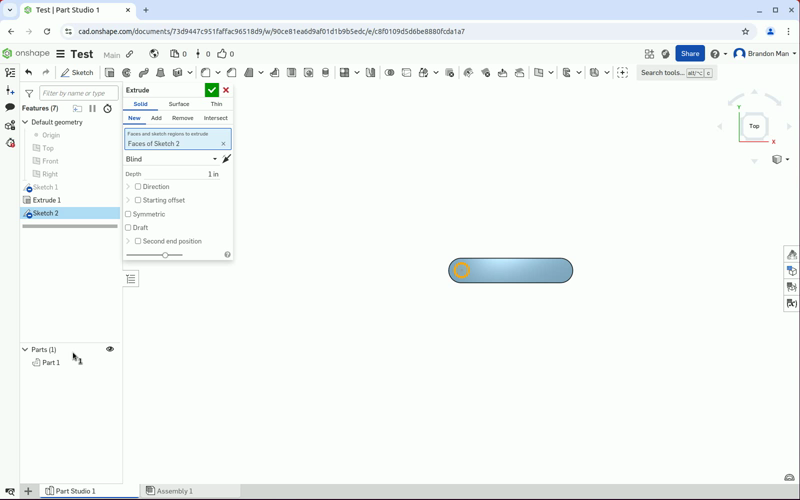
mouse_move(143, 106)
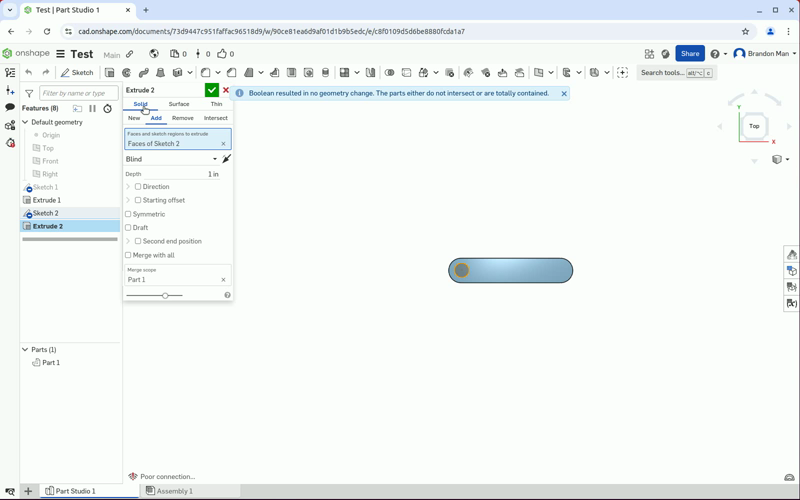
click(143, 106)
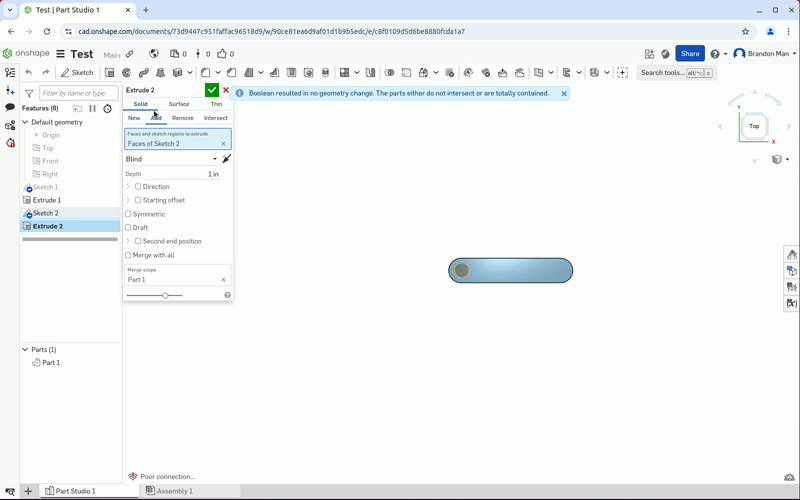
mouse_move(186, 120)
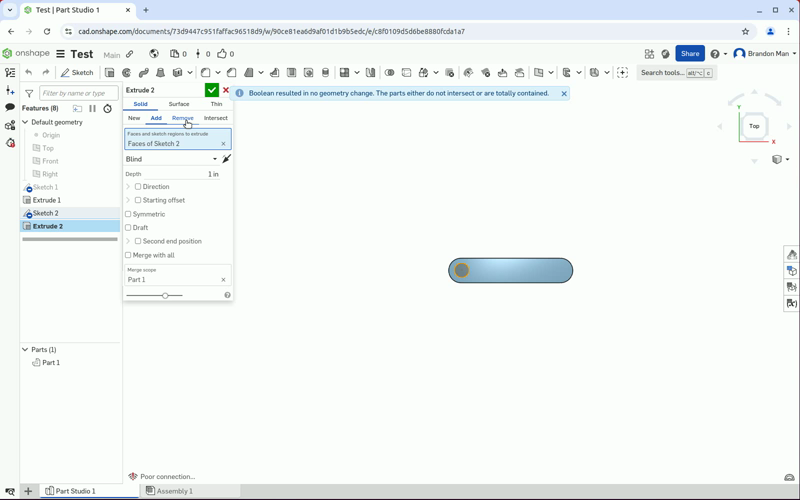
click(186, 120)
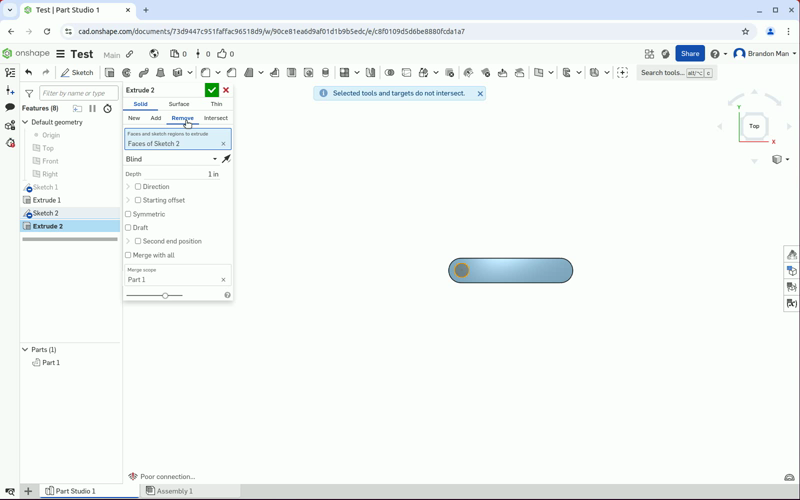
key(tab, 4)
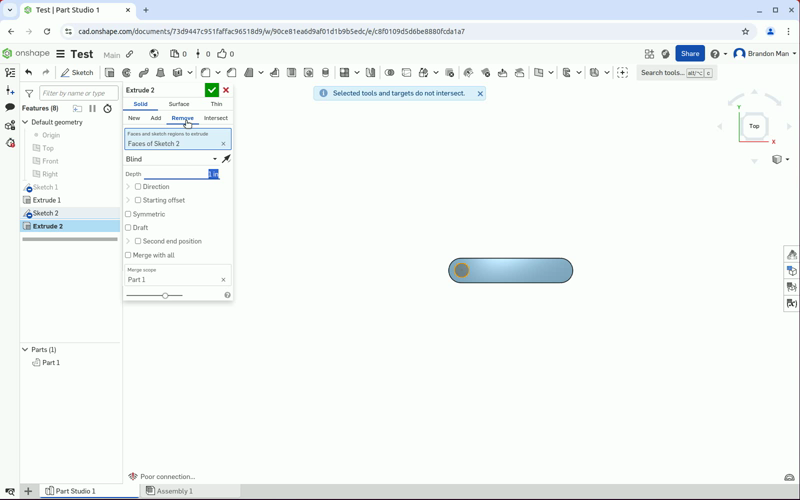
text(-6.499)
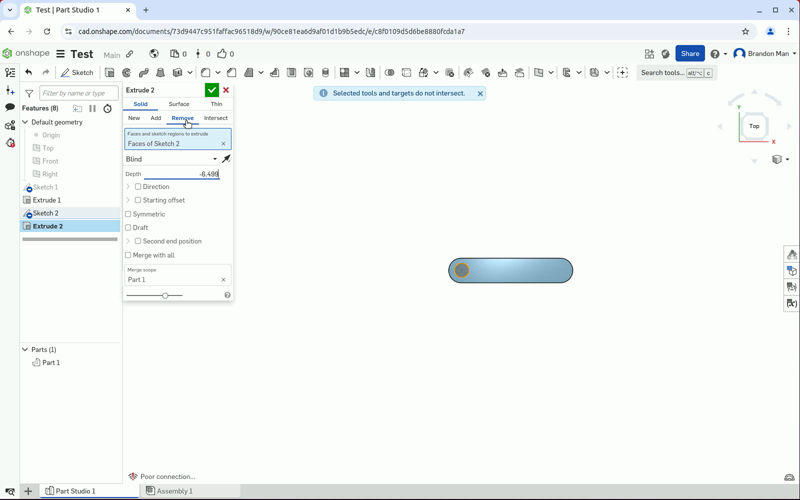
key(tab, 6)
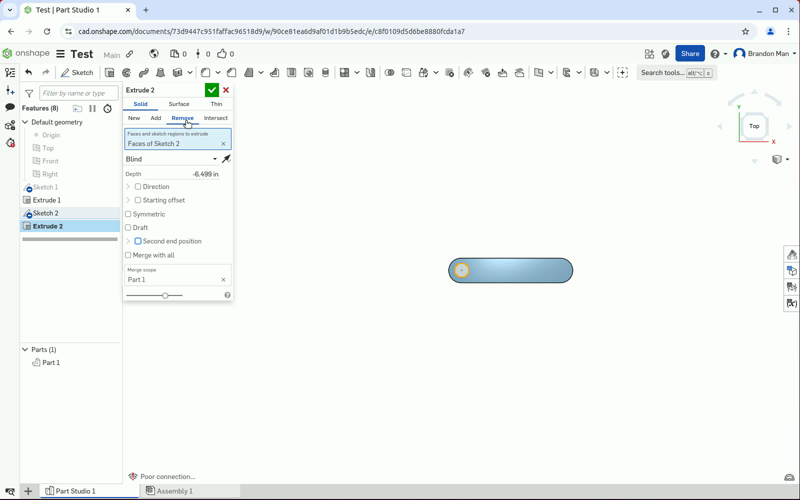
key(space)
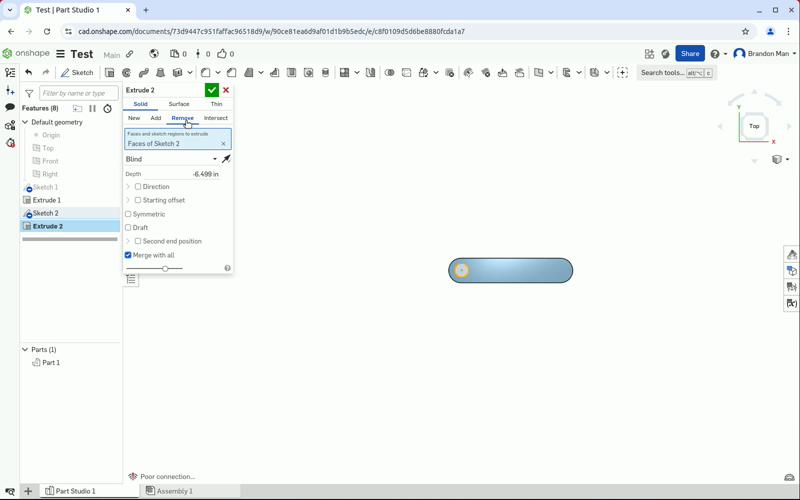
key(enter)
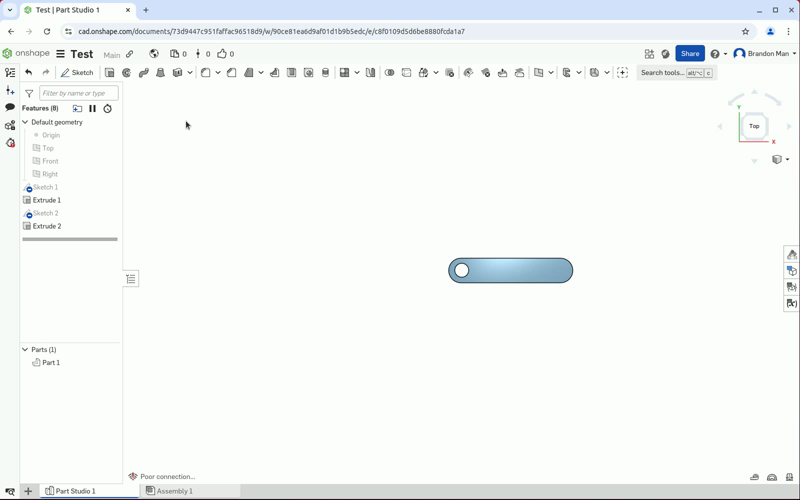
key(shift+h)
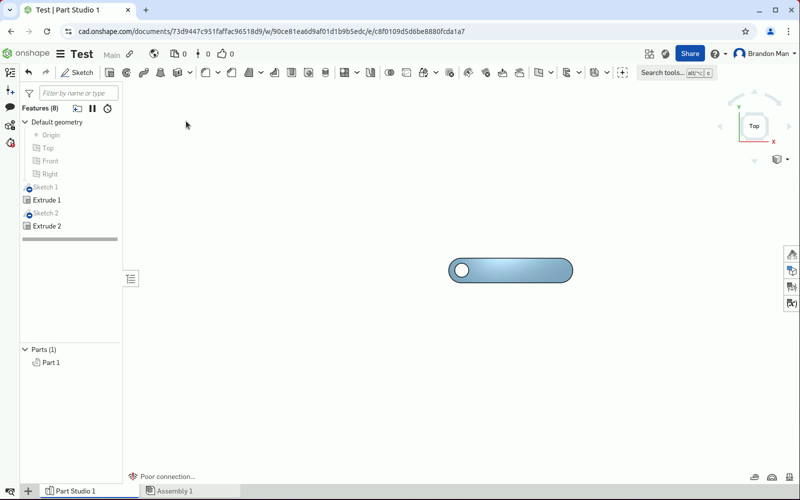
key(shift+h)
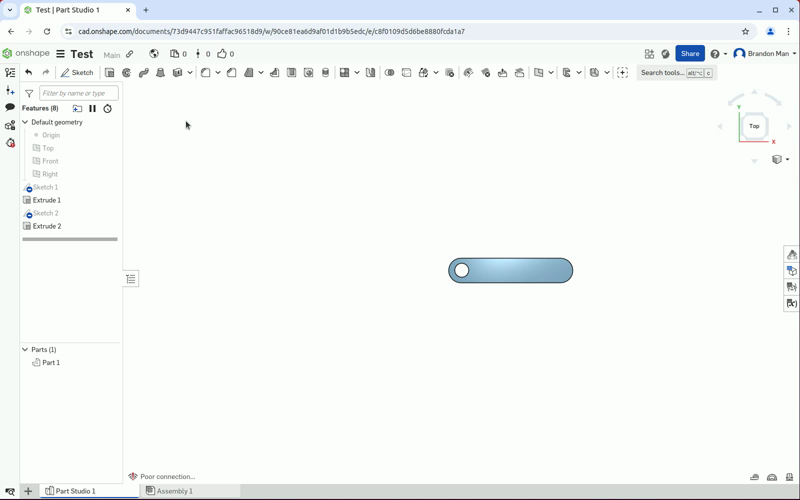
mouse_move(73, 189)
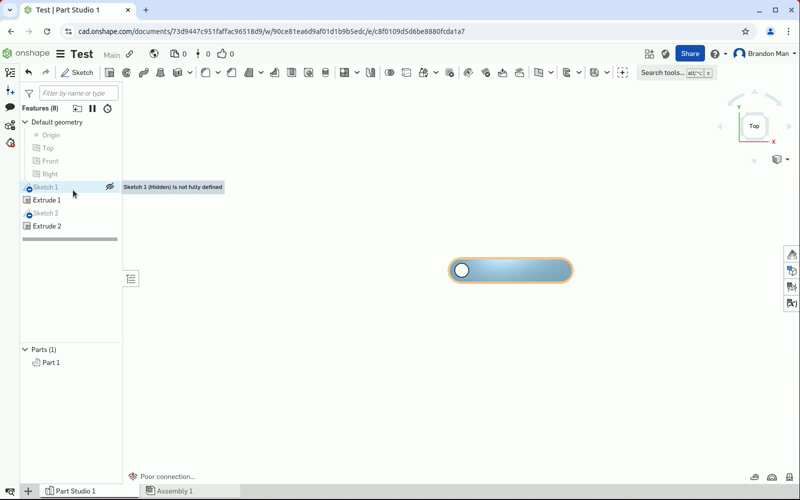
click(73, 189)
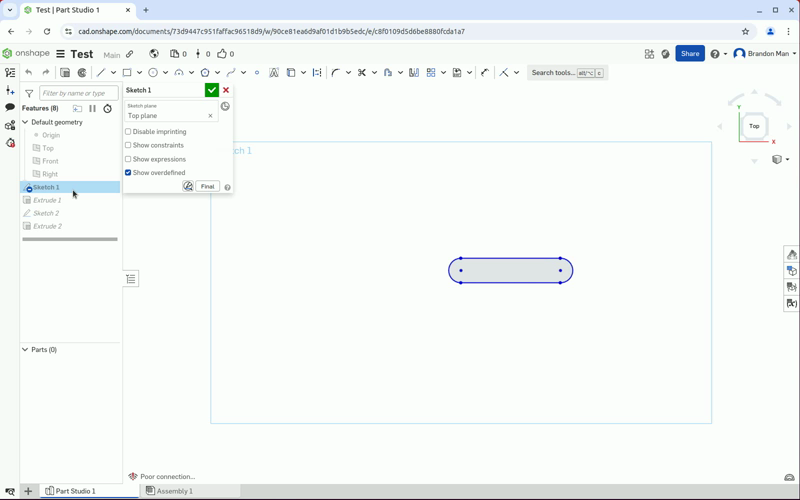
mouse_move(229, 92)
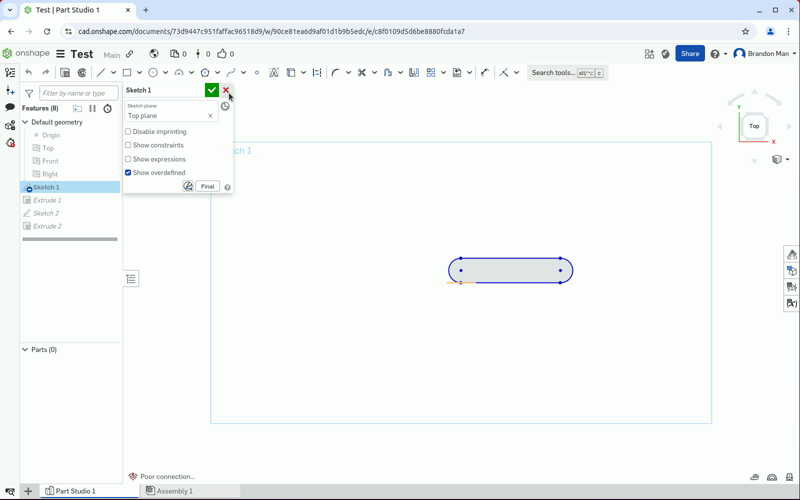
click(229, 92)
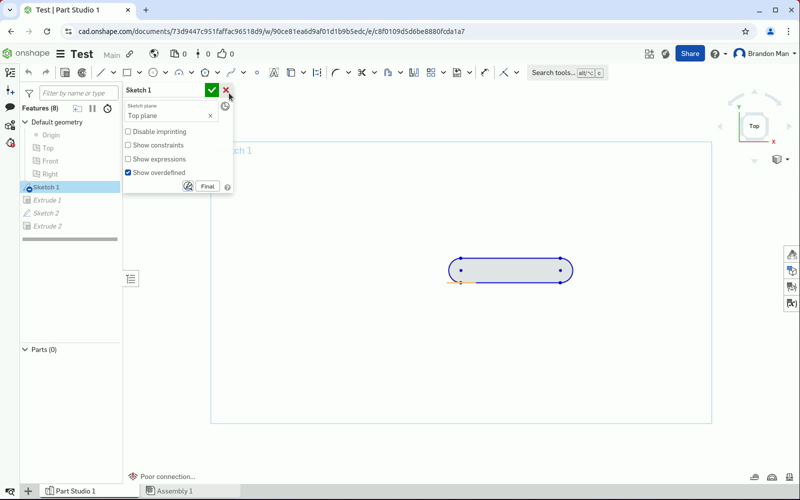
key(shift+s)
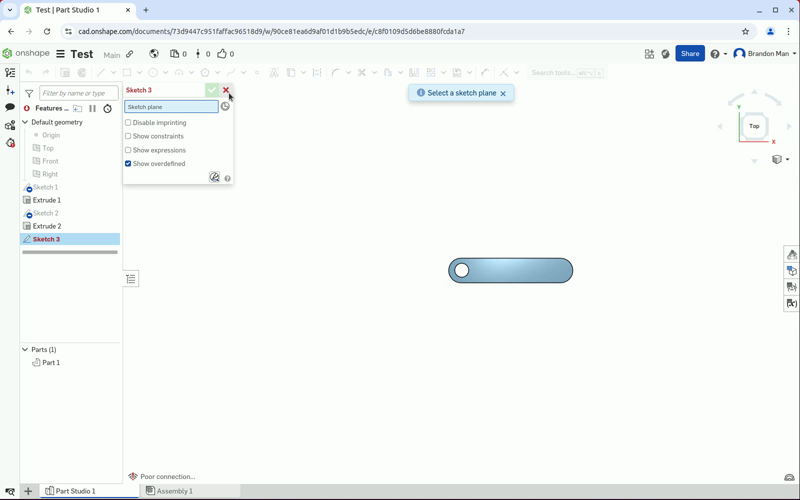
mouse_move(73, 150)
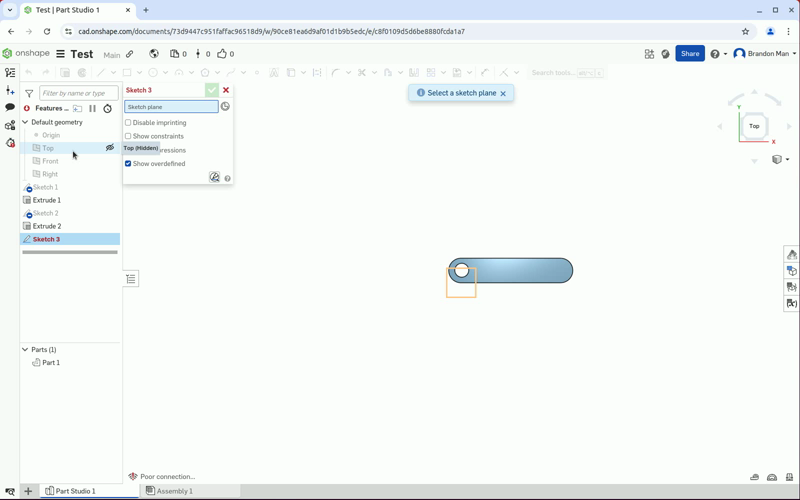
click(73, 150)
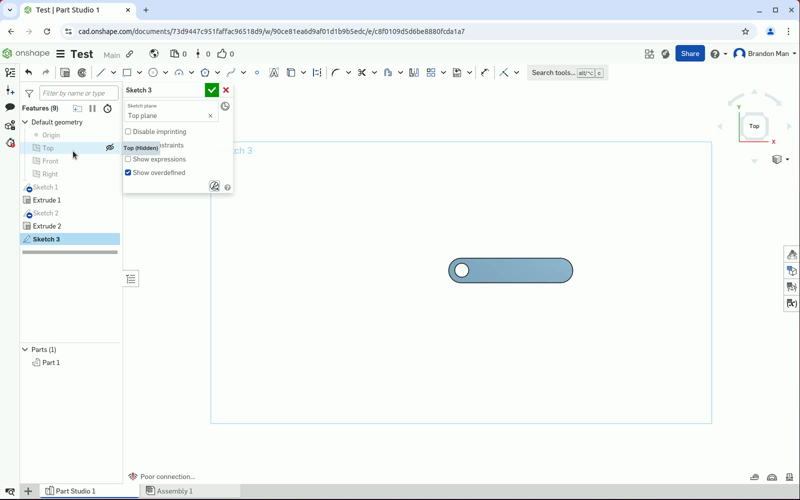
mouse_move(73, 352)
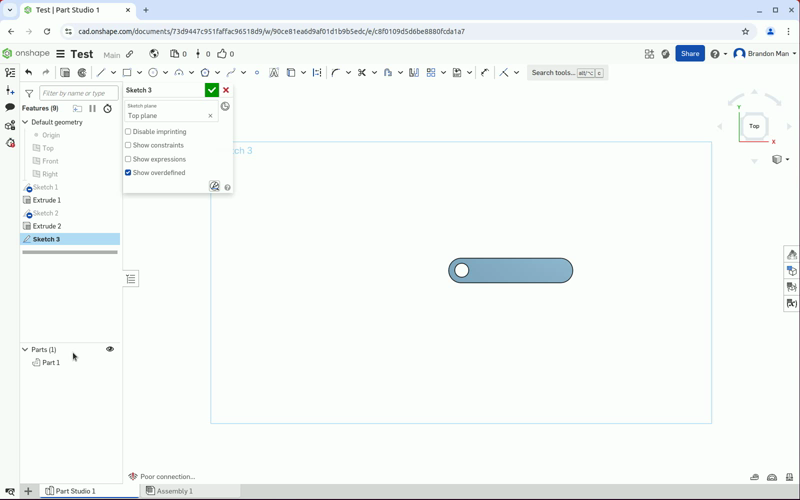
key(y)
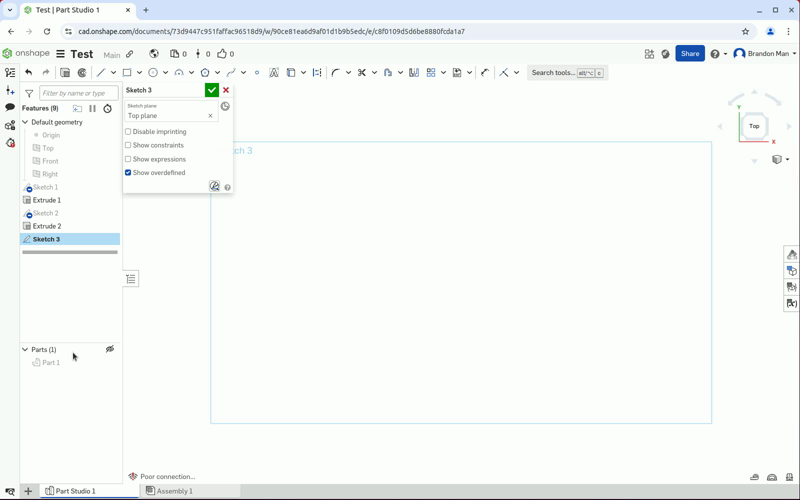
key(c)
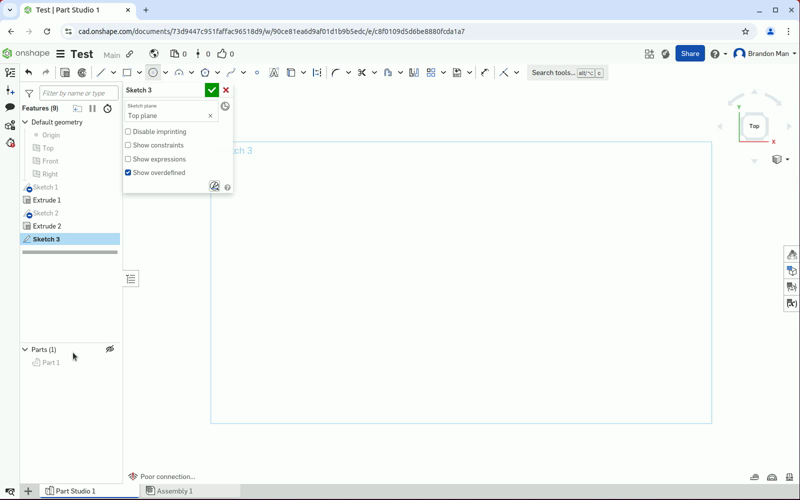
key_down(shift)
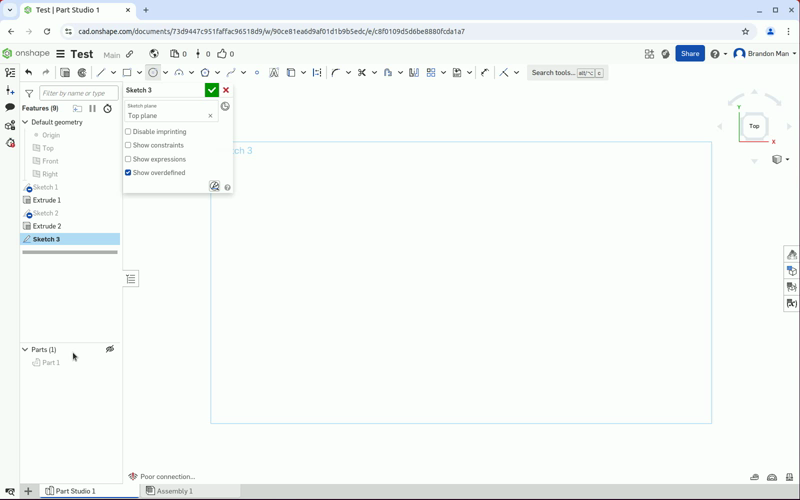
mouse_move(561, 270)
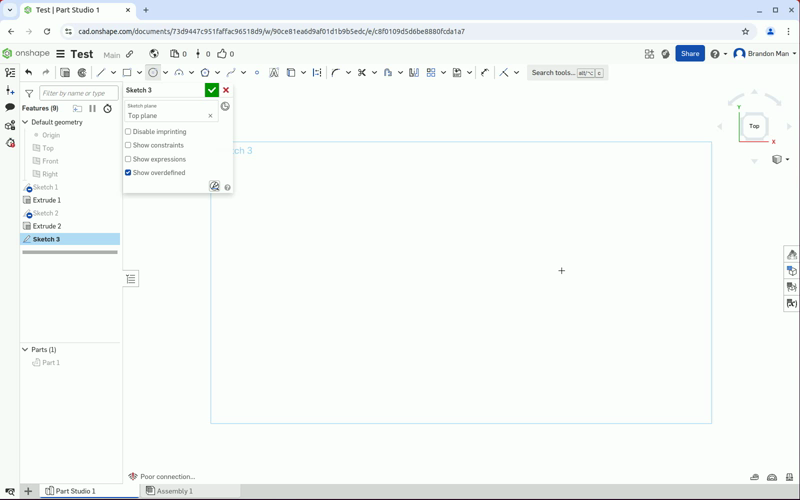
click(561, 270)
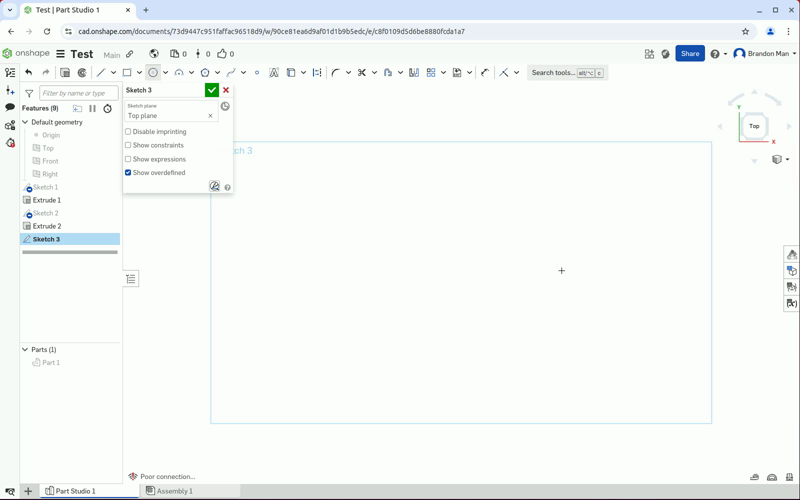
key_up(shift)
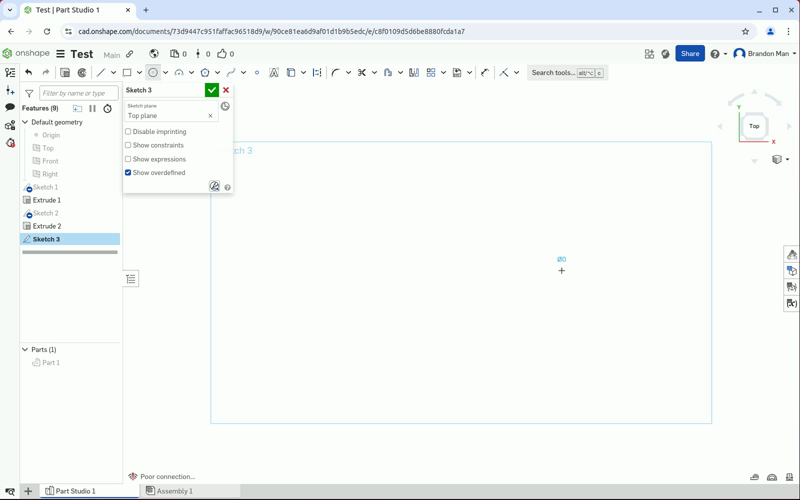
mouse_move(568, 270)
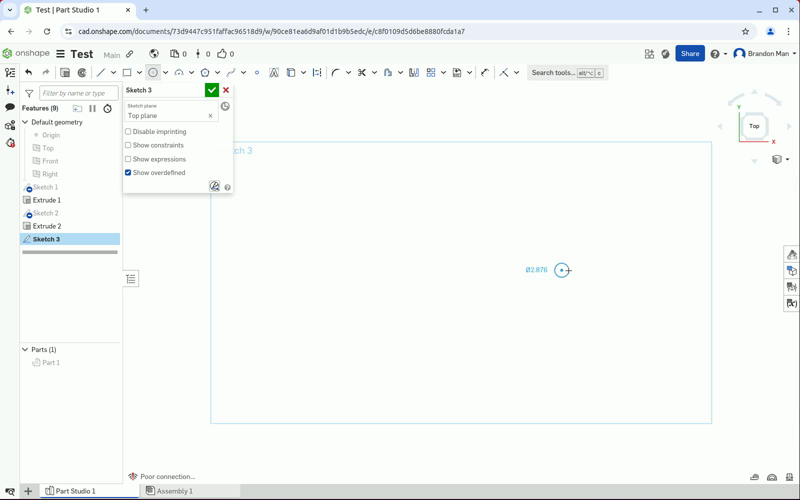
click(568, 270)
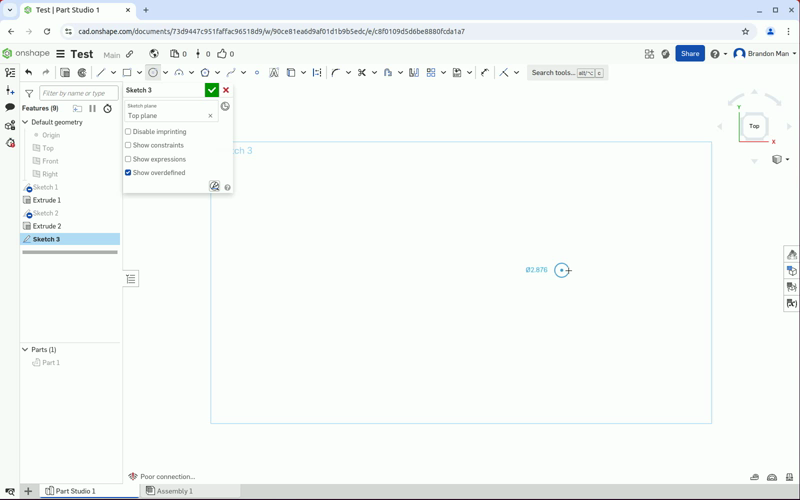
key(esc)
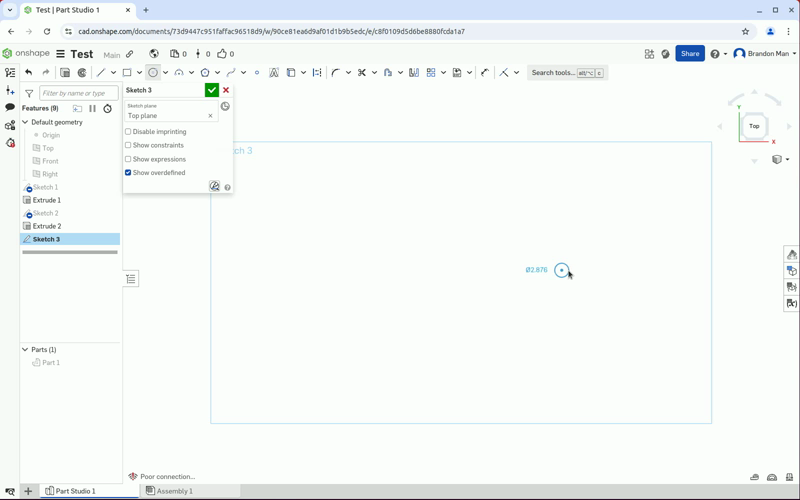
mouse_move(559, 269)
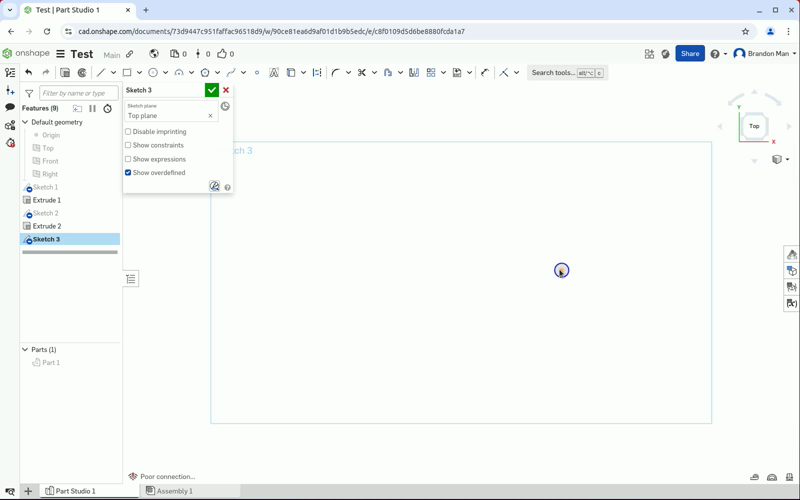
scroll(6)
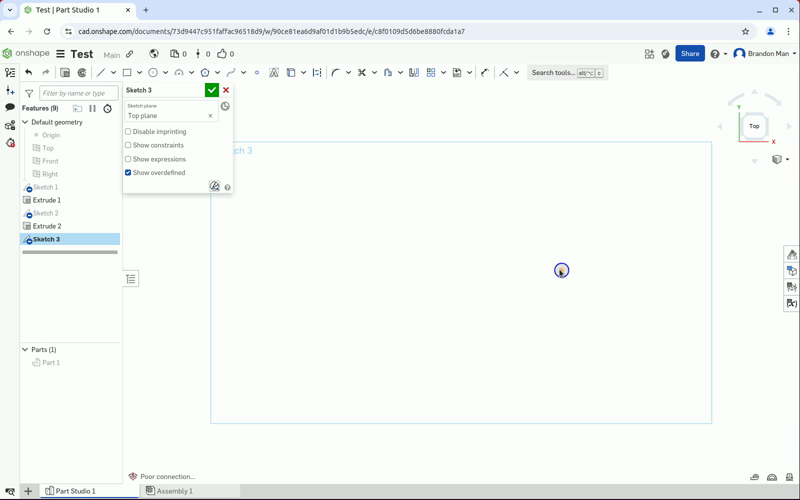
scroll(6)
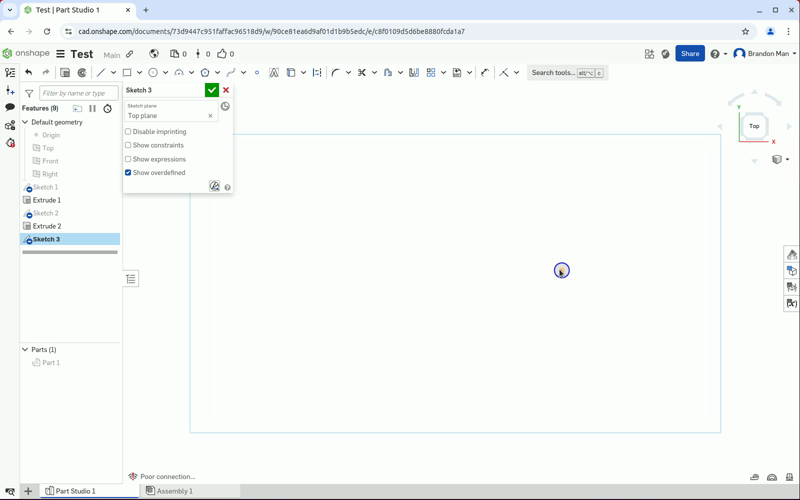
scroll(6)
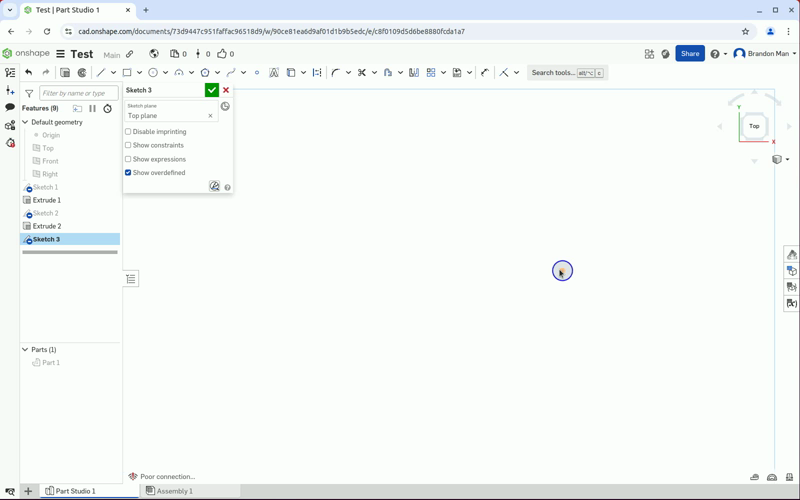
scroll(6)
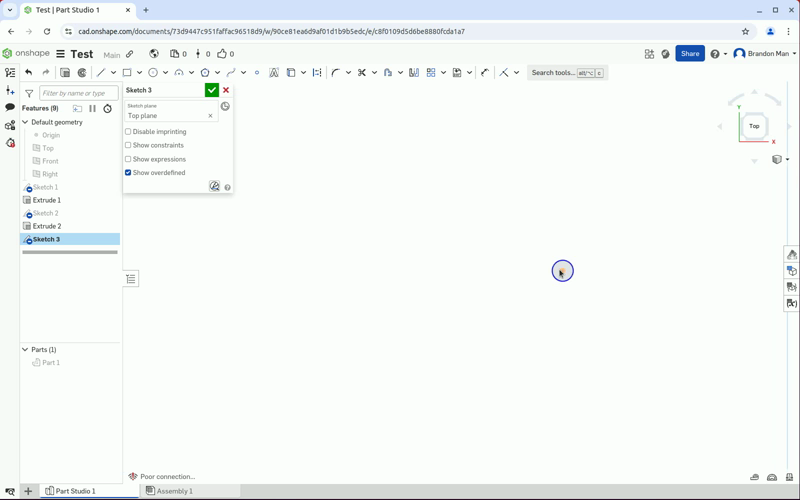
scroll(6)
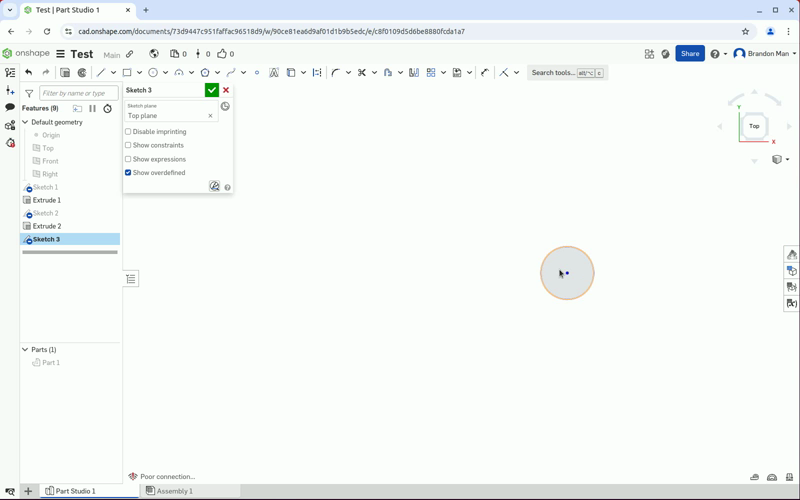
scroll(6)
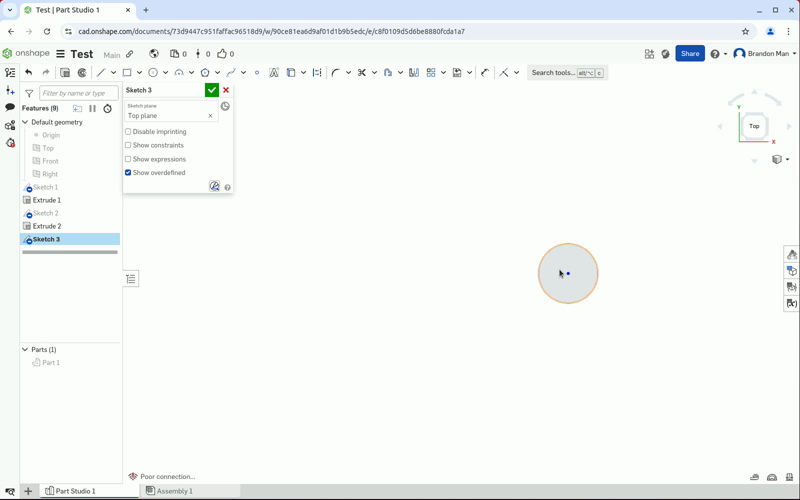
scroll(6)
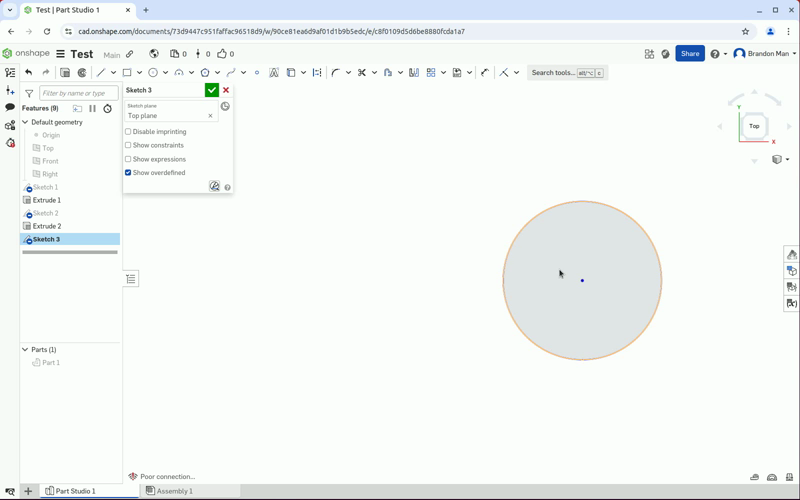
click(559, 269)
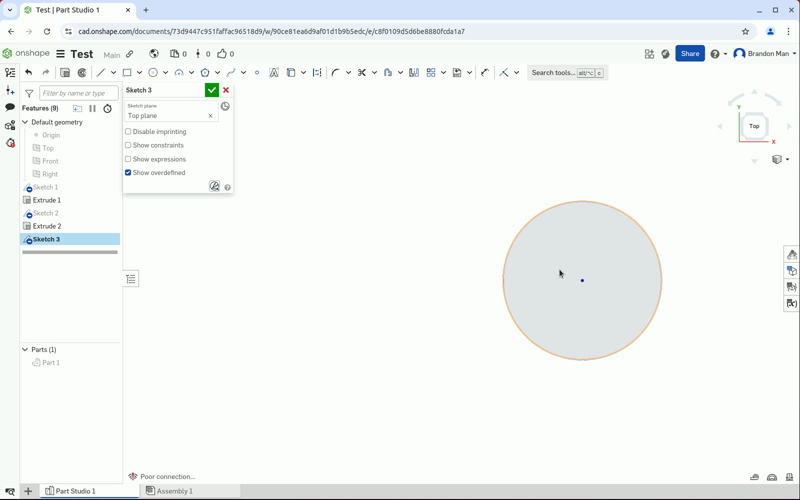
scroll(-6)
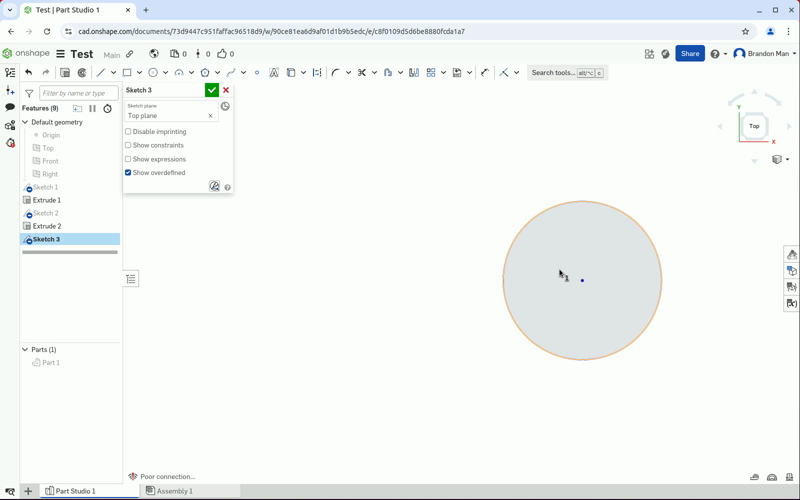
scroll(-6)
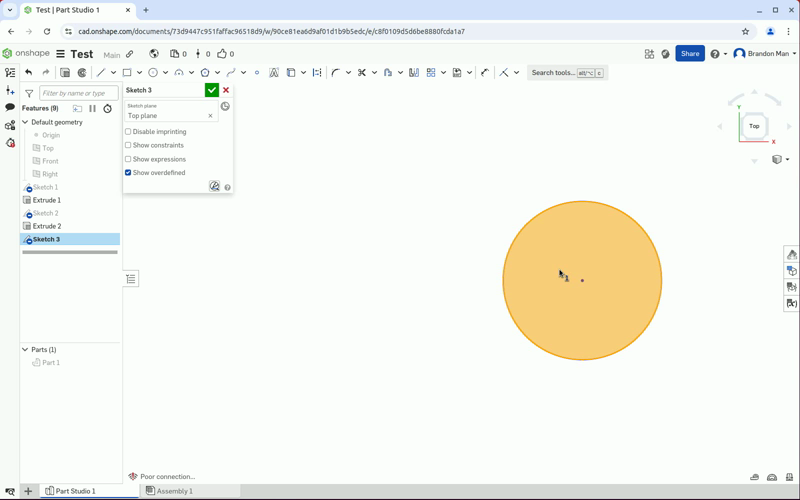
scroll(-6)
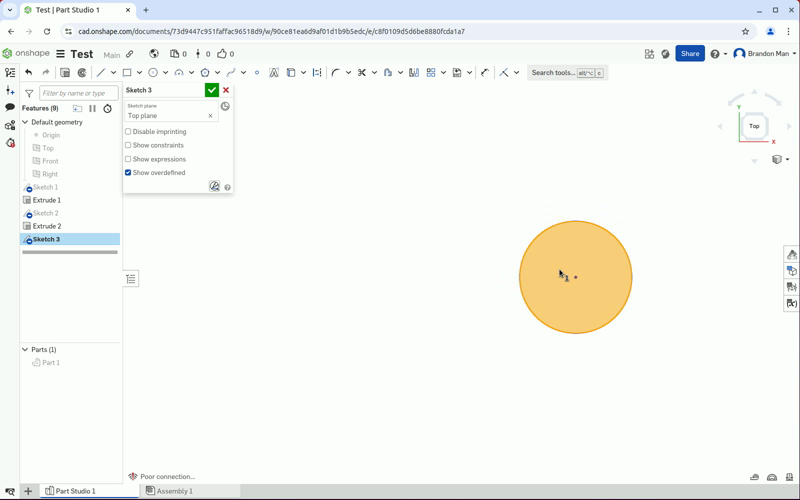
scroll(-6)
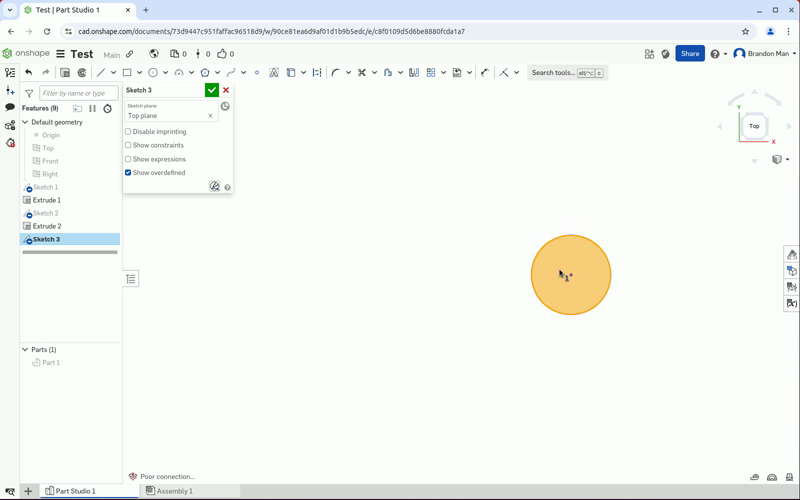
scroll(-6)
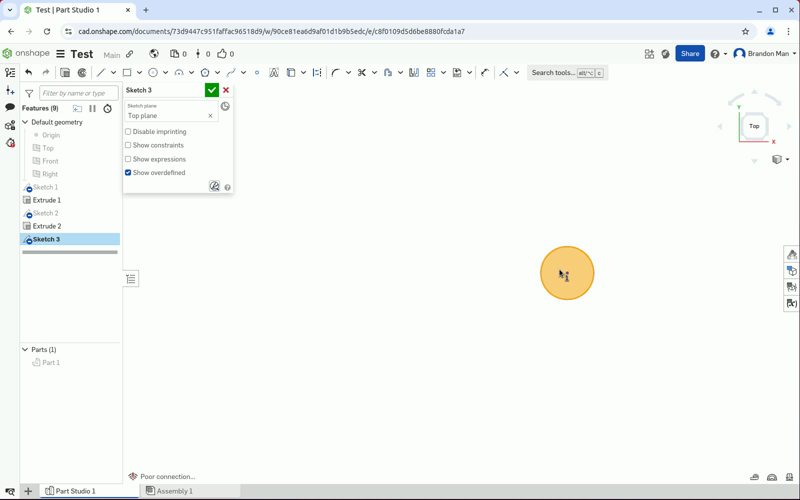
scroll(-6)
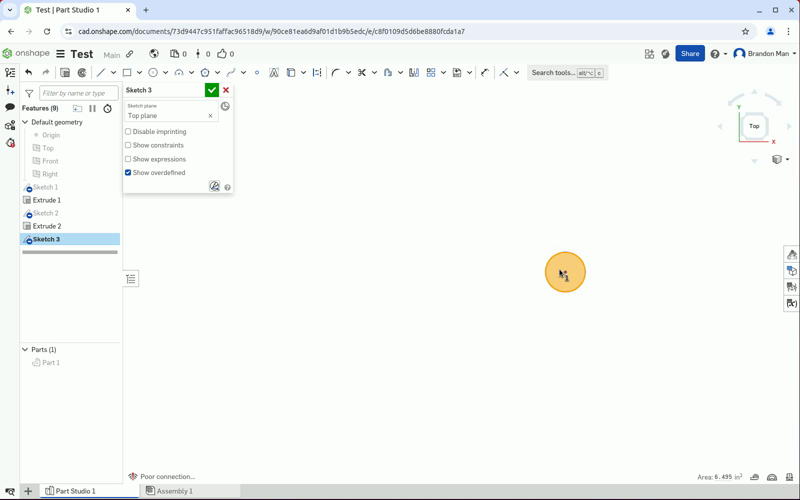
scroll(-6)
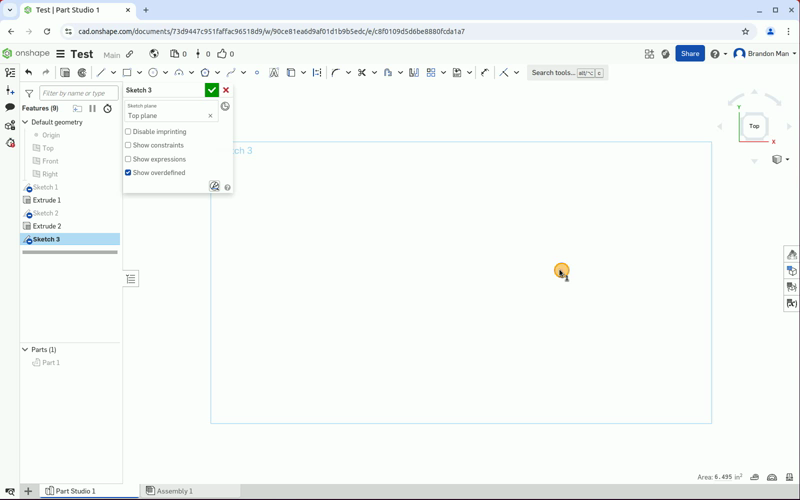
mouse_move(73, 352)
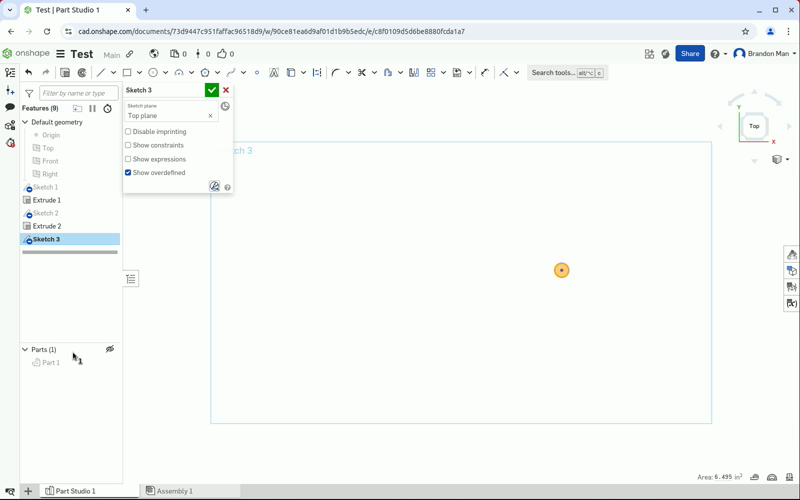
key(shift+y)
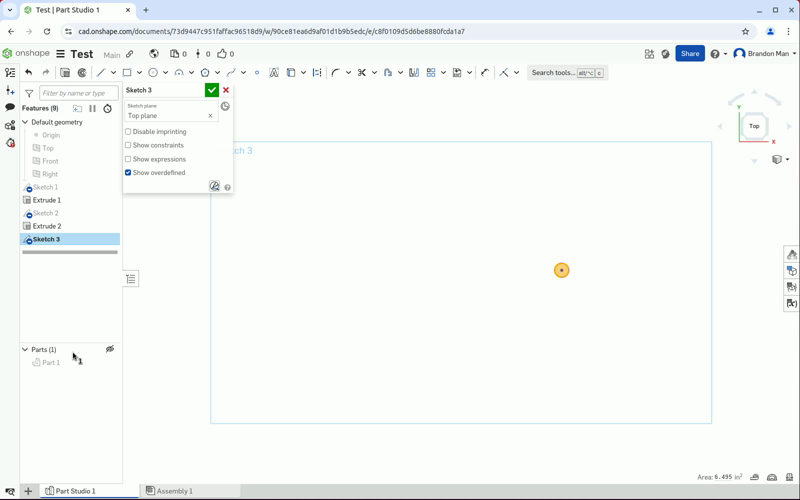
key(shift+e)
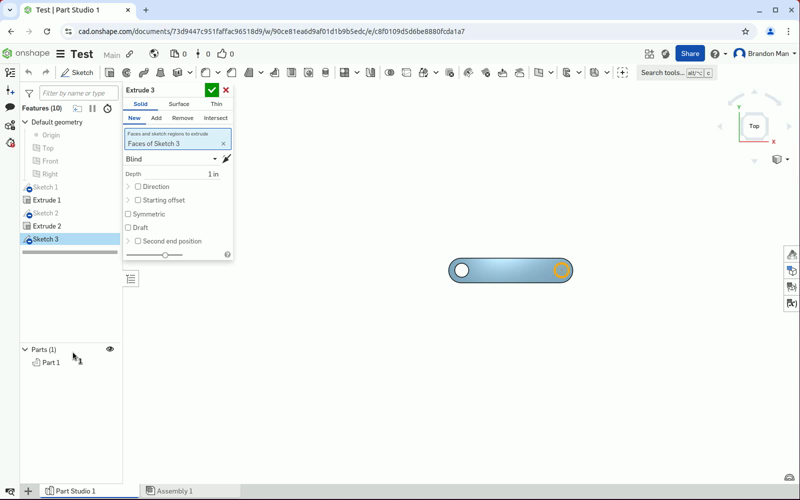
mouse_move(143, 106)
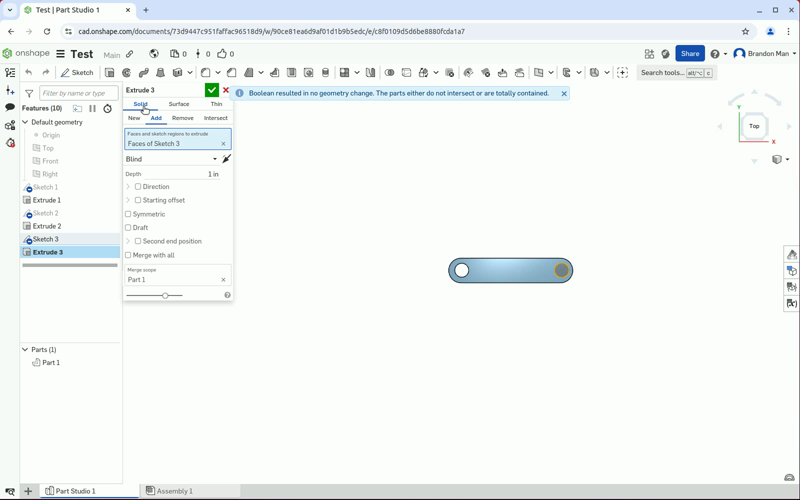
click(143, 106)
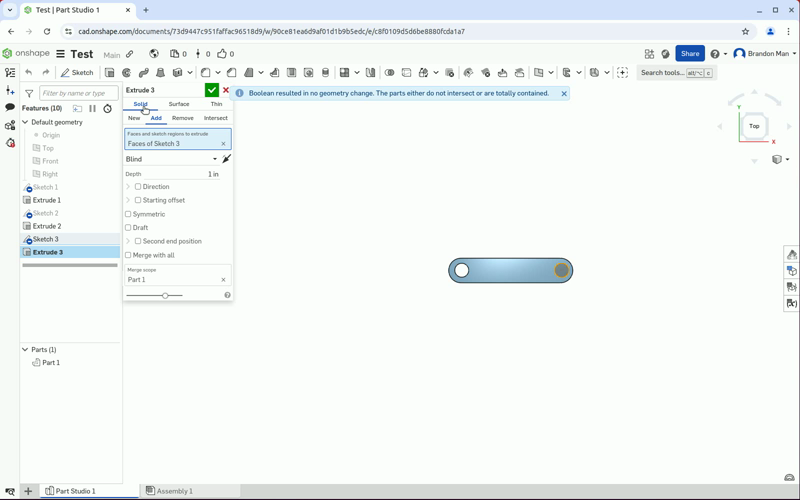
mouse_move(186, 120)
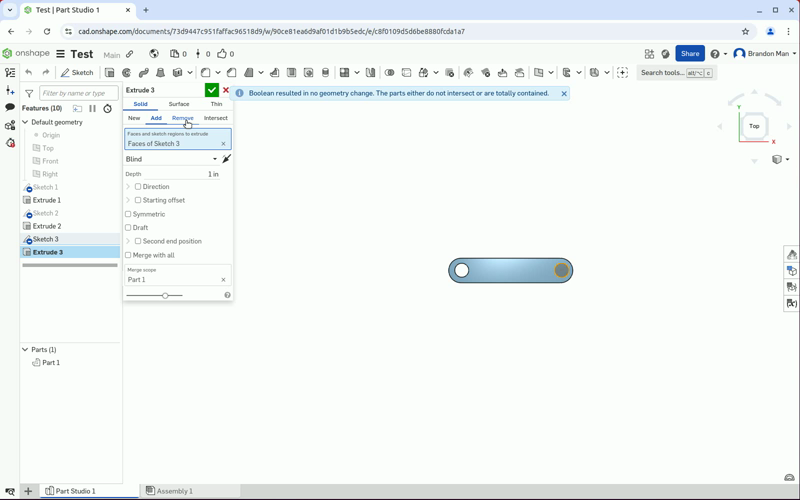
click(186, 120)
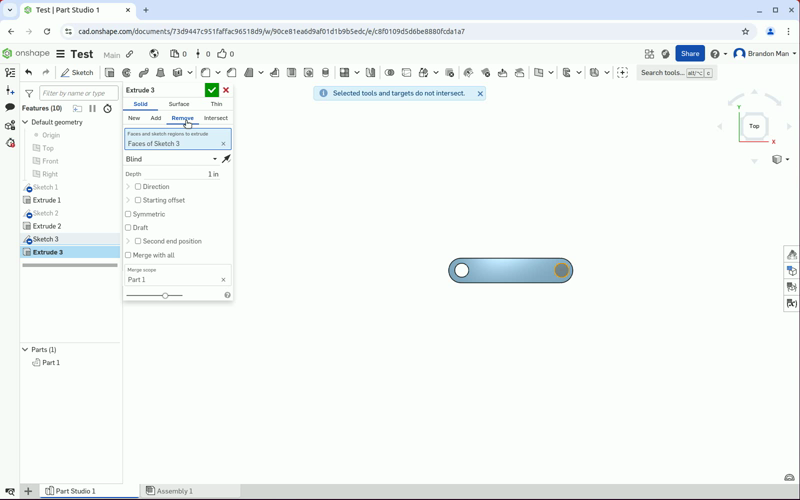
key(tab, 4)
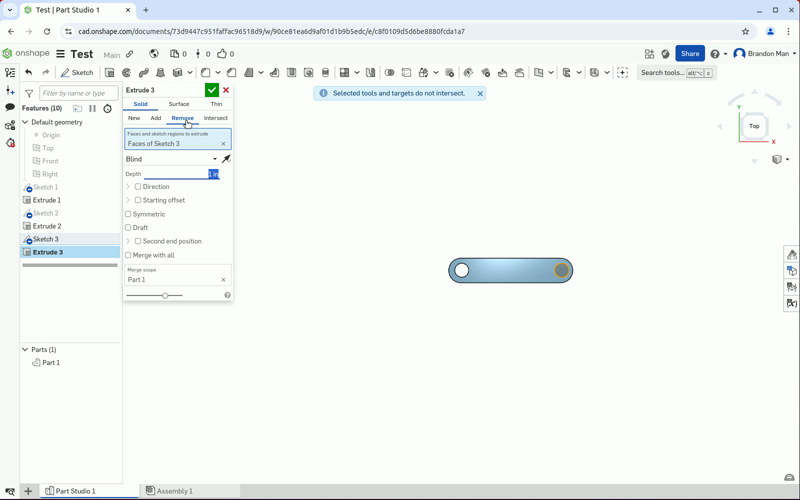
text(-6.499)
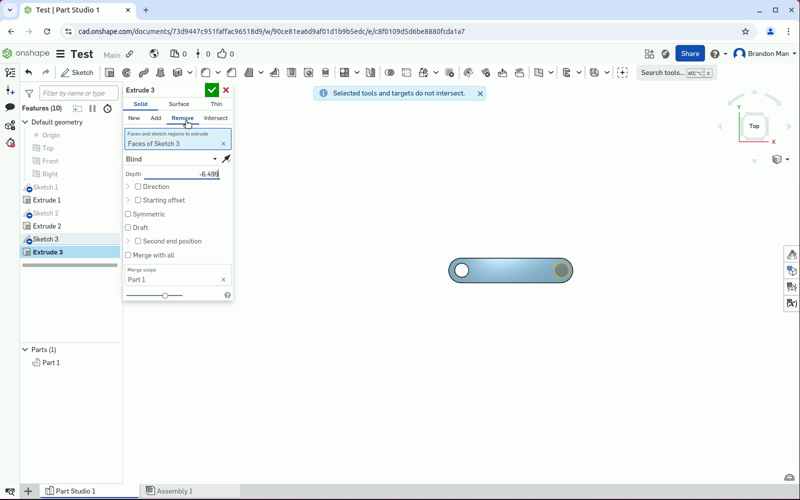
key(tab, 6)
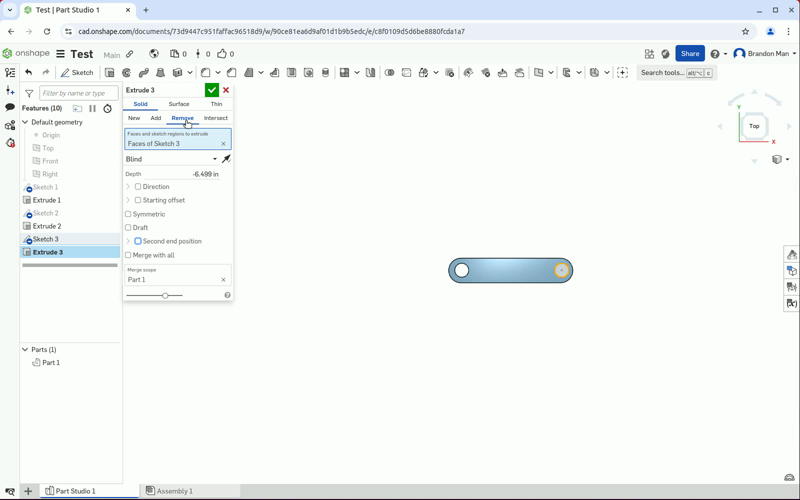
key(space)
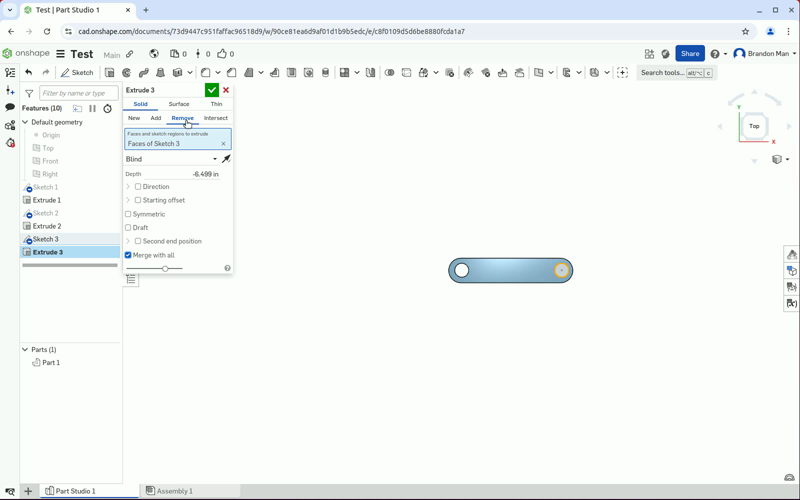
key(enter)
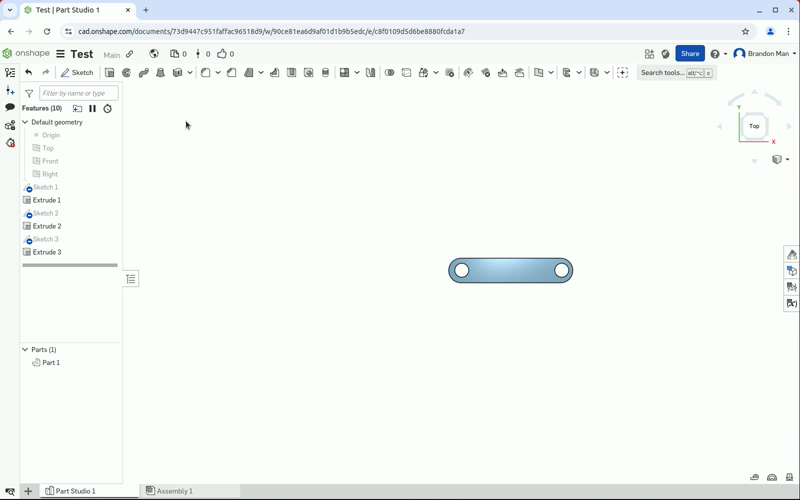
key(shift+h)
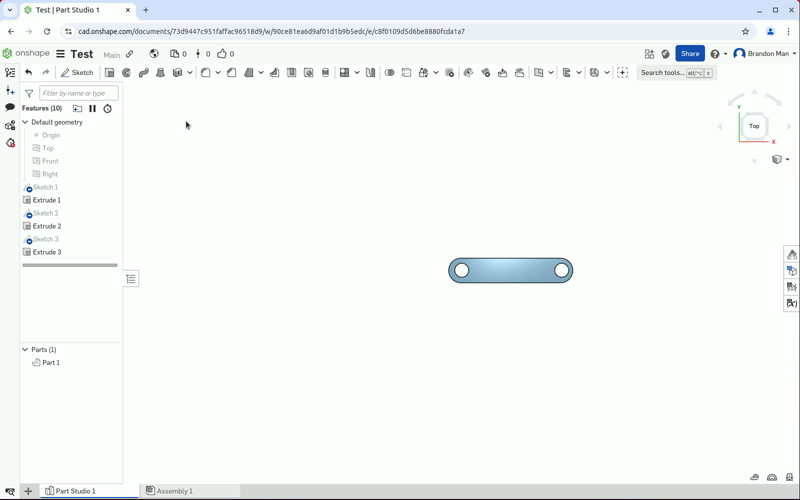
key(shift+h)
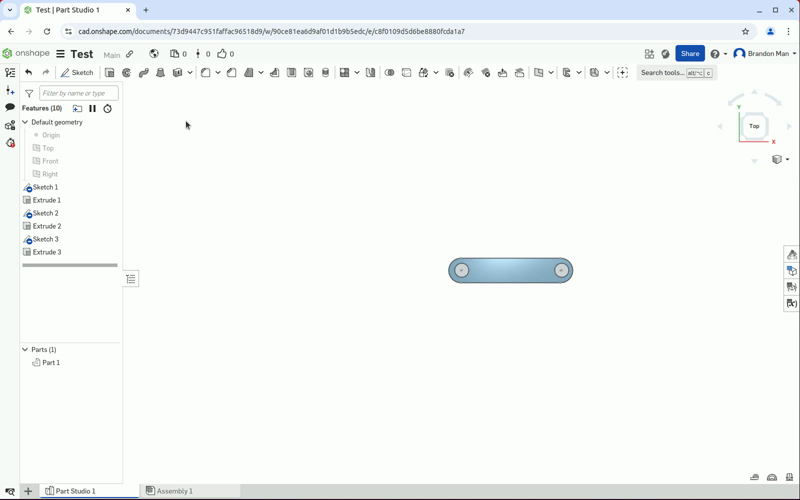
key(shift+7)
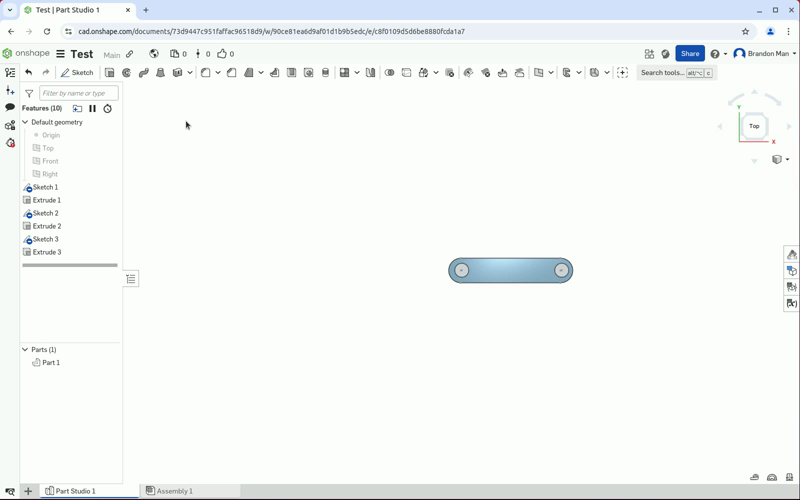
key(up, 3)
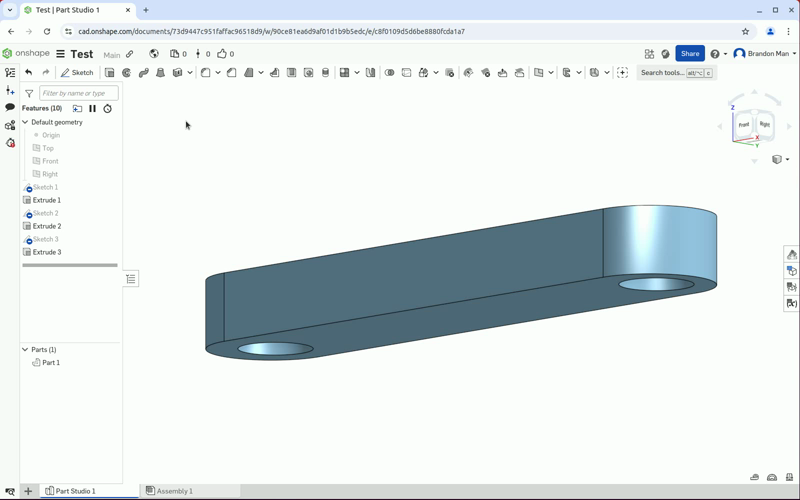
key(left, 3)
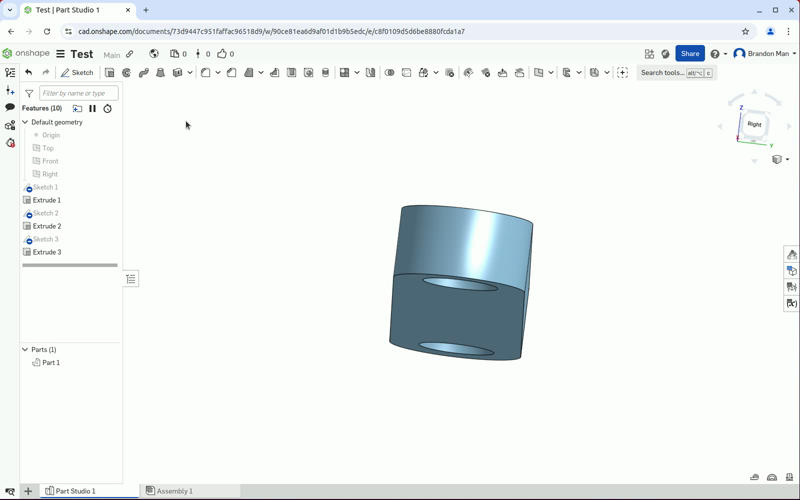
key(right, 3)
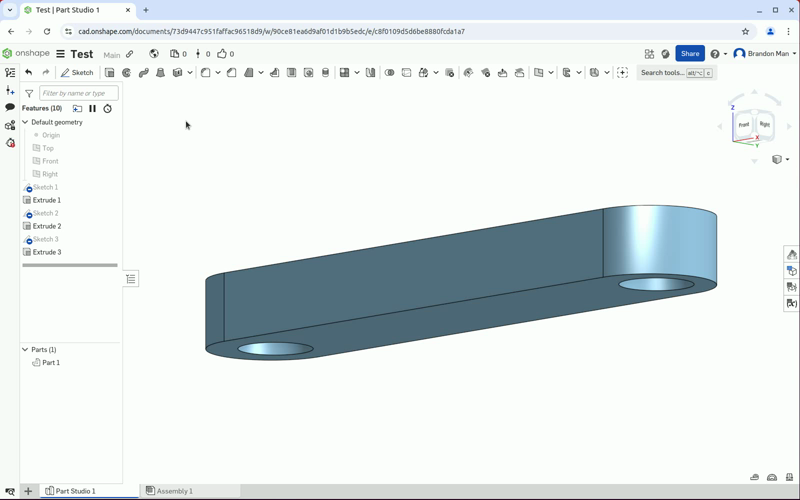
key(down, 3)
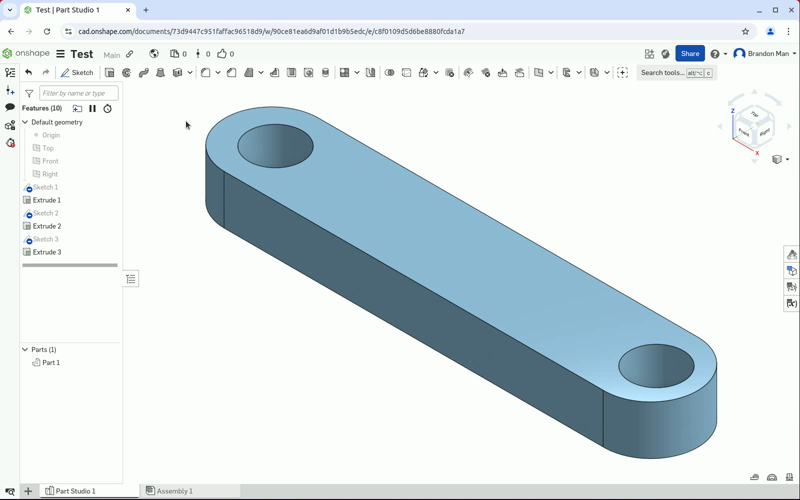
mouse_move(73, 189)
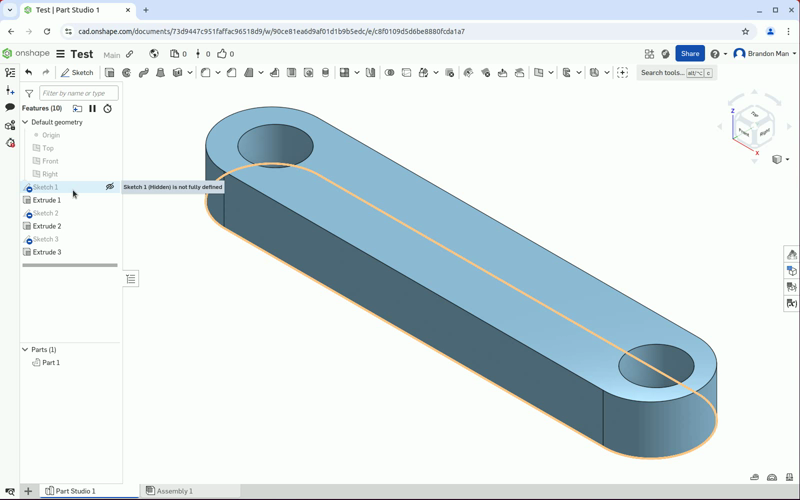
click(73, 189)